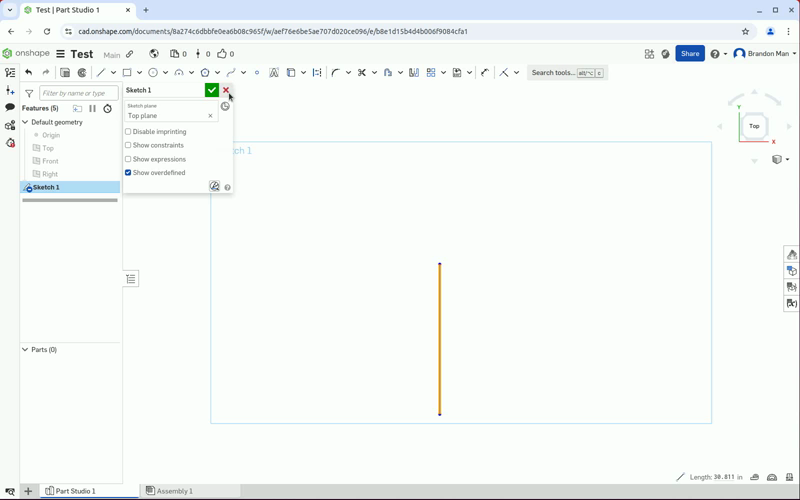
key(shift+h)
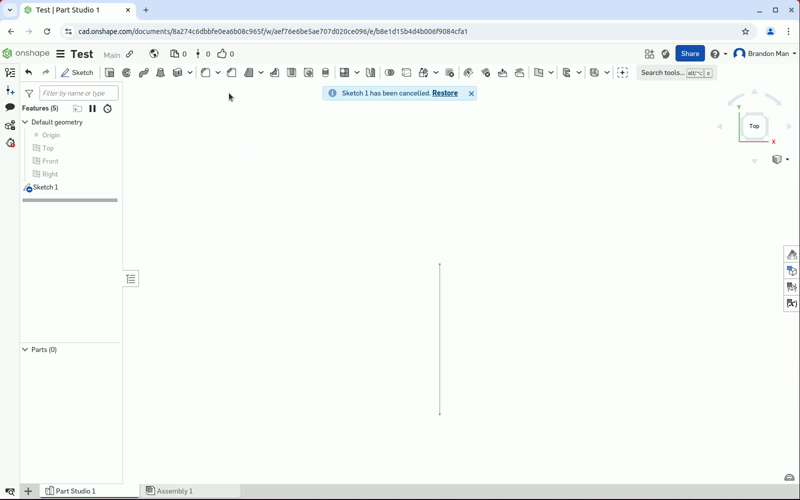
key(shift+s)
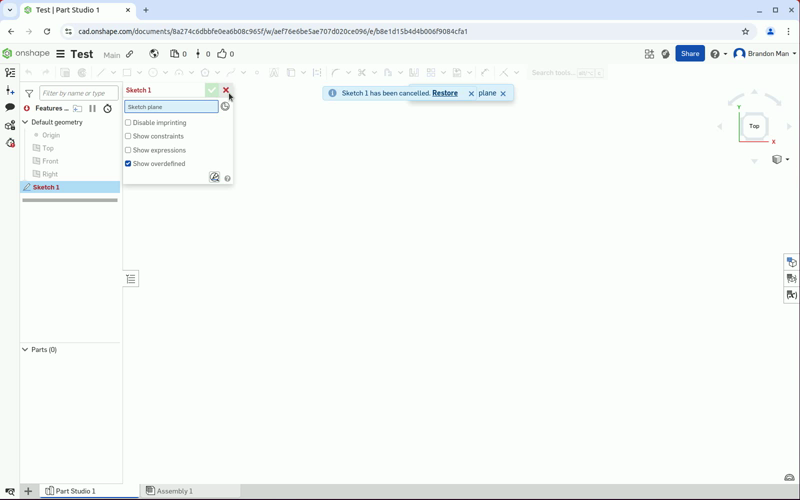
mouse_move(73, 150)
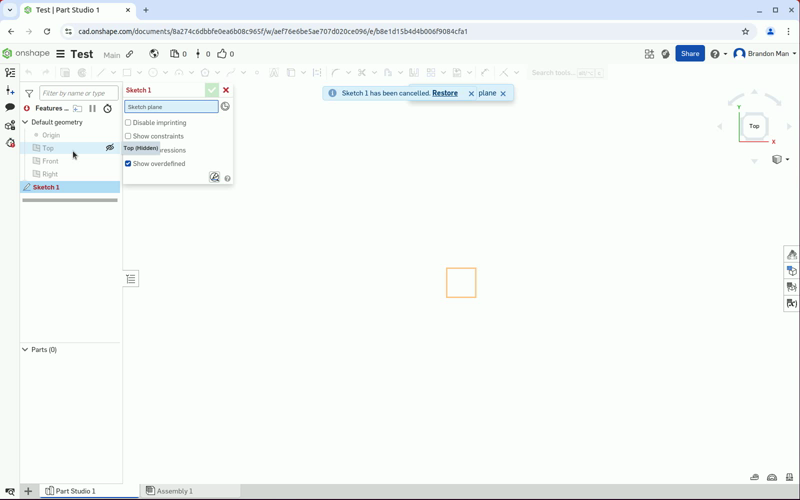
click(73, 150)
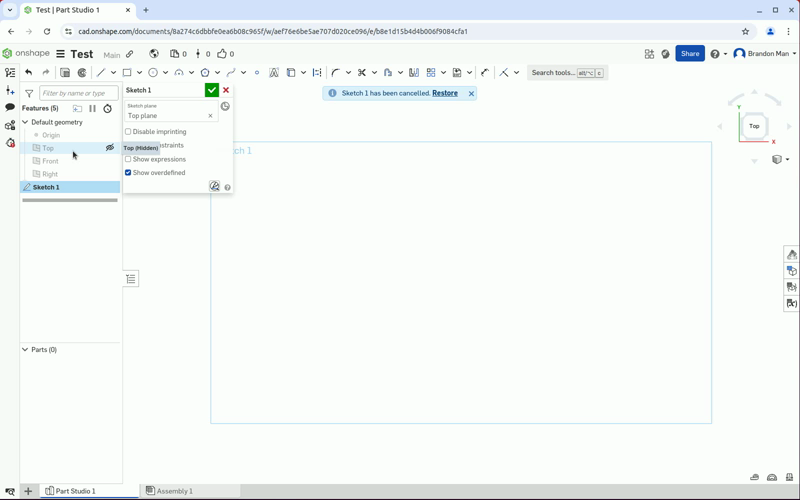
mouse_move(73, 352)
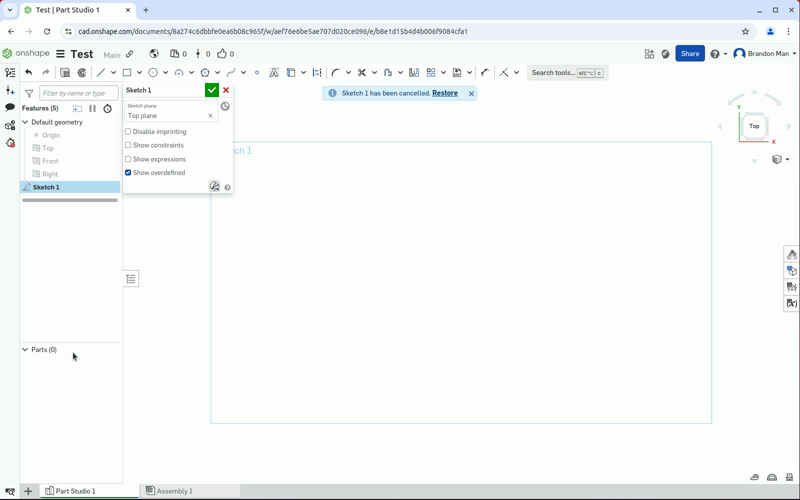
key(y)
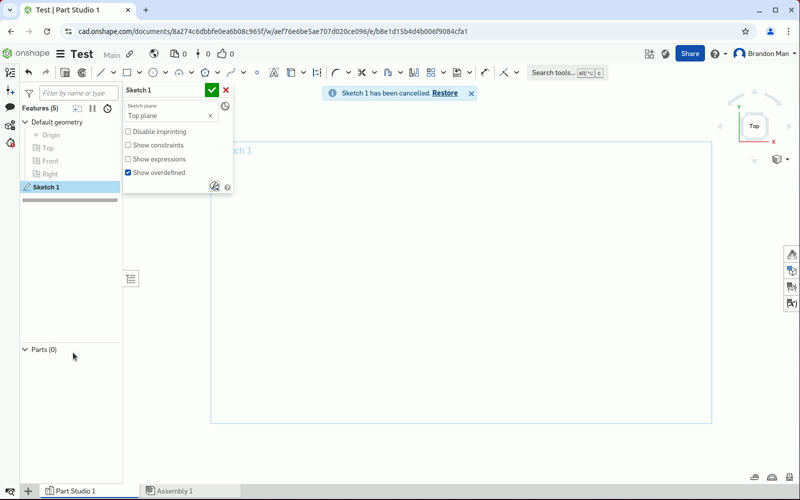
key(l)
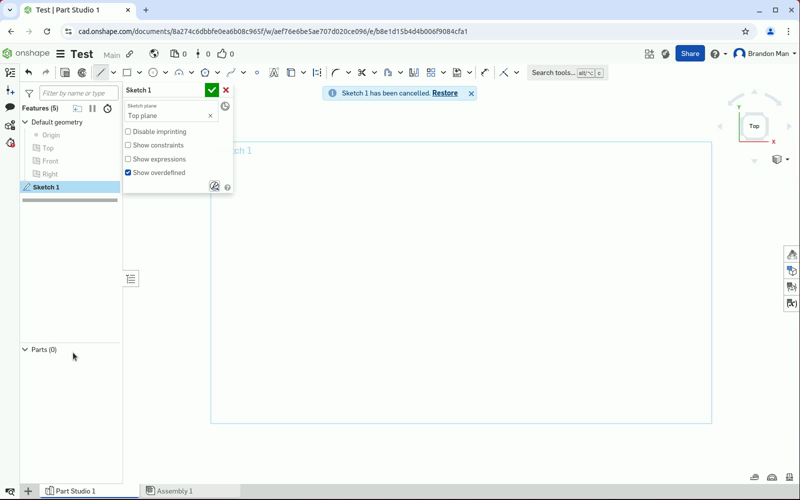
key_down(shift)
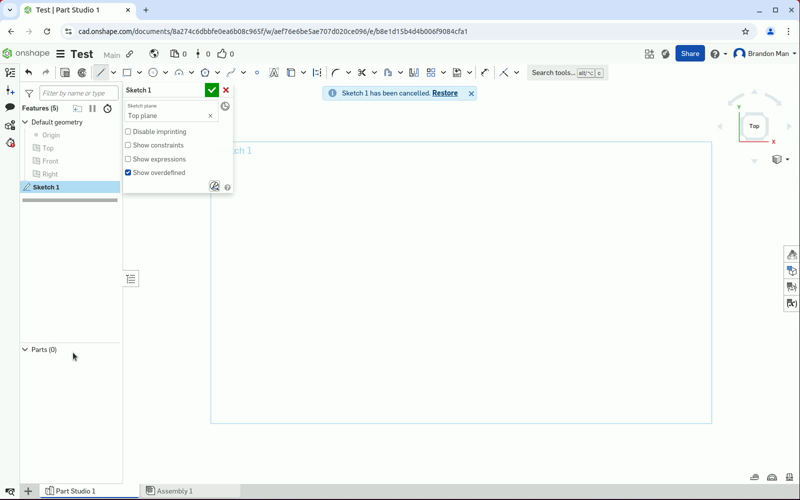
mouse_move(348, 282)
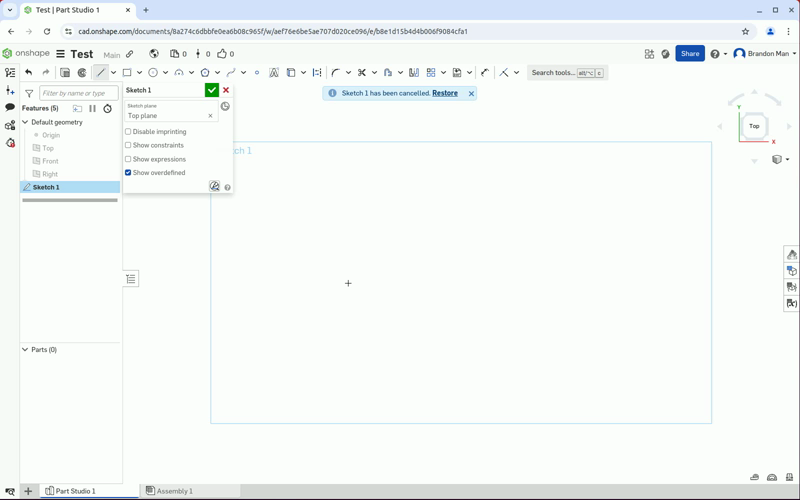
click(348, 282)
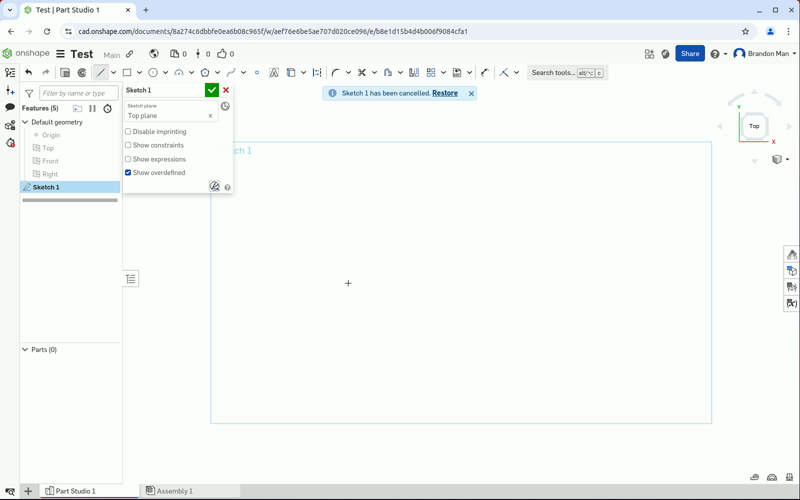
key_up(shift)
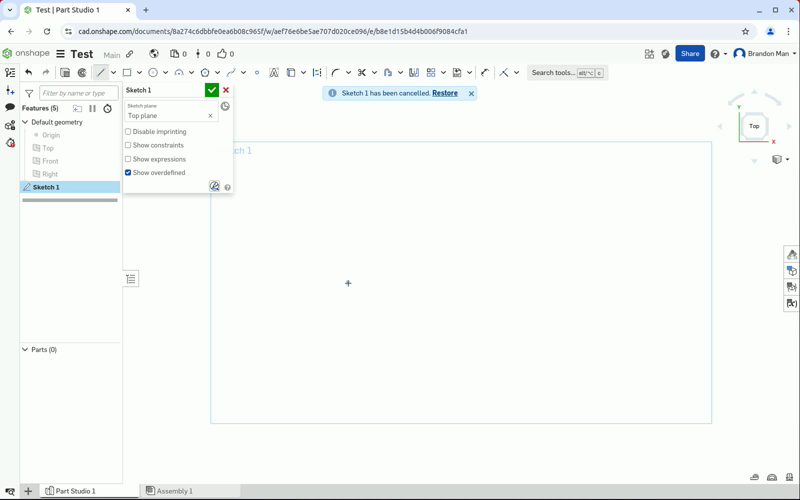
key_down(shift)
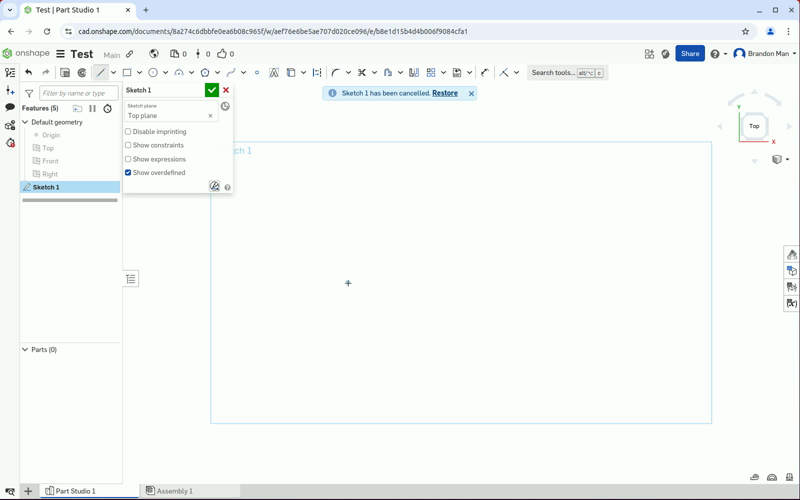
mouse_move(378, 282)
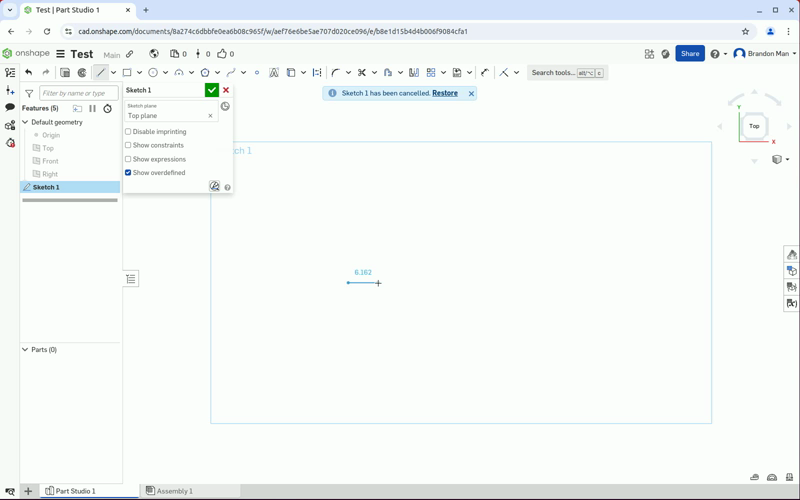
mouse_move(367, 282)
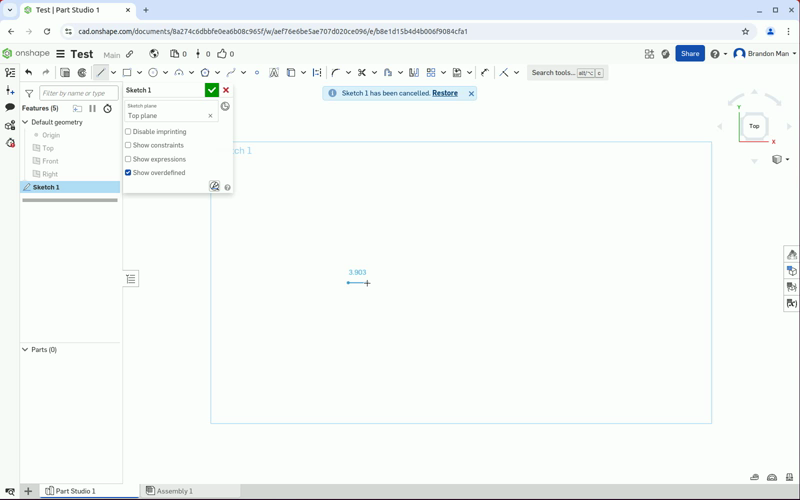
click(367, 282)
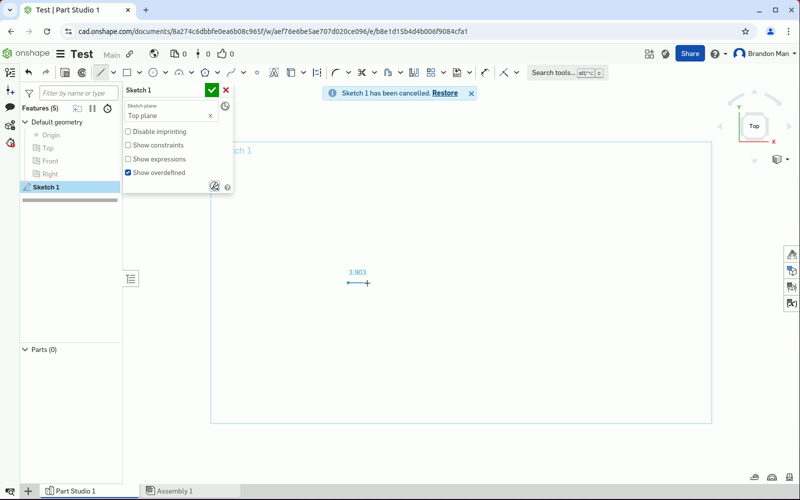
key_up(shift)
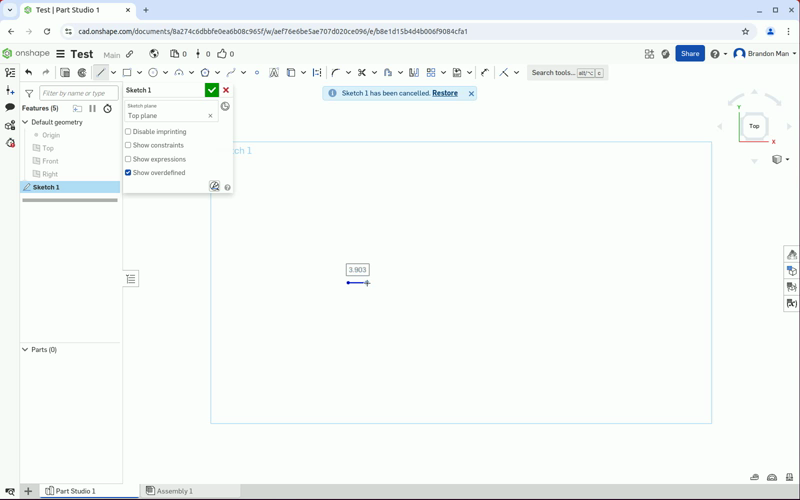
key(esc)
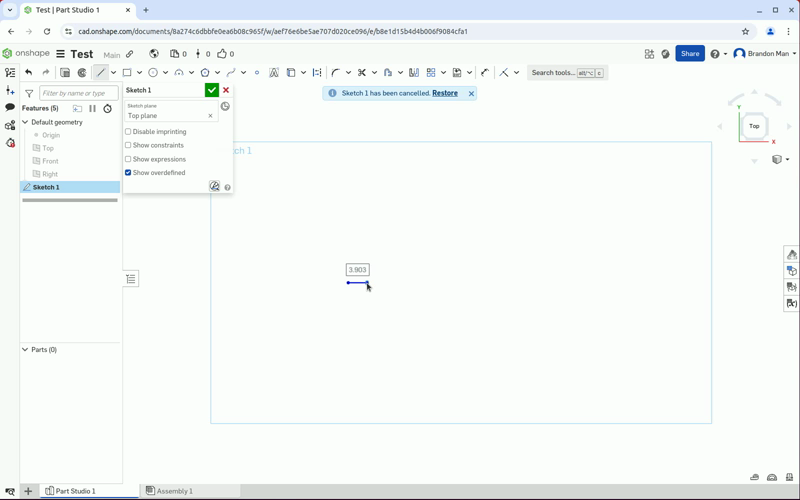
key(a)
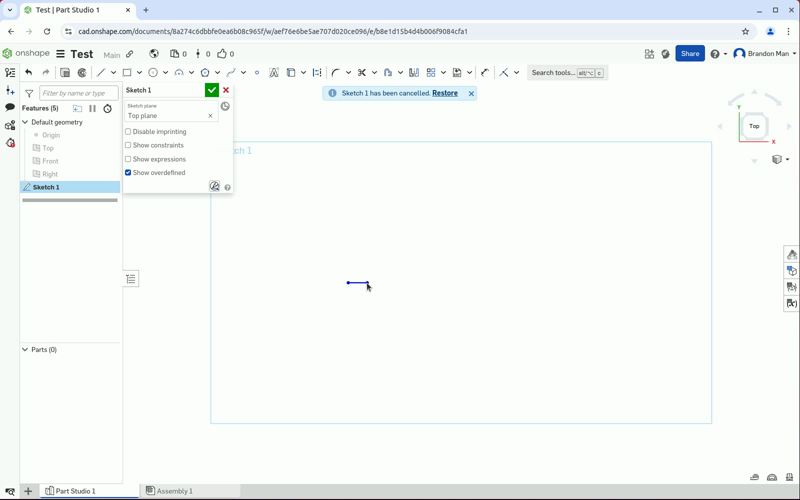
mouse_move(367, 282)
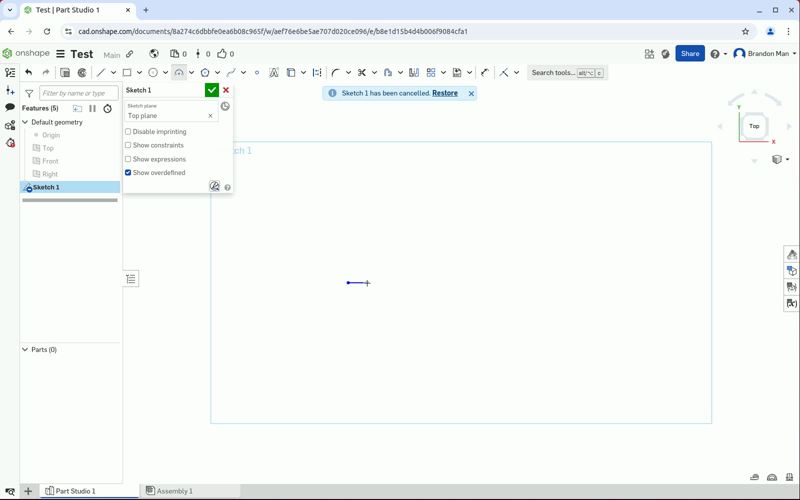
click(367, 282)
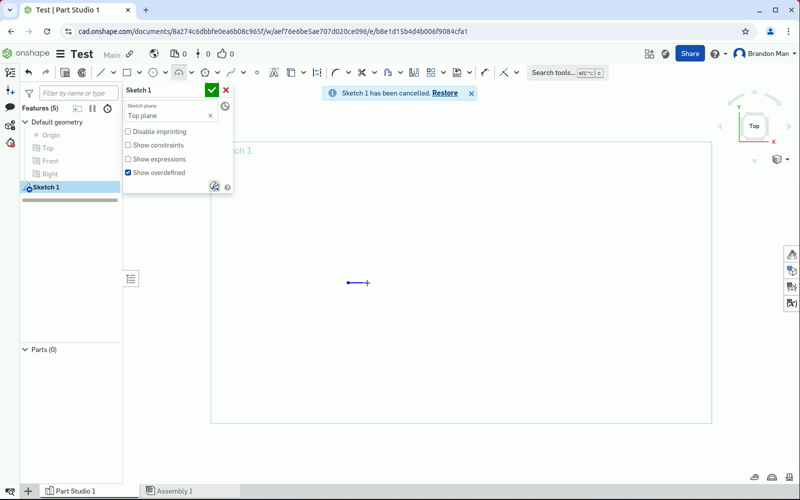
key_down(shift)
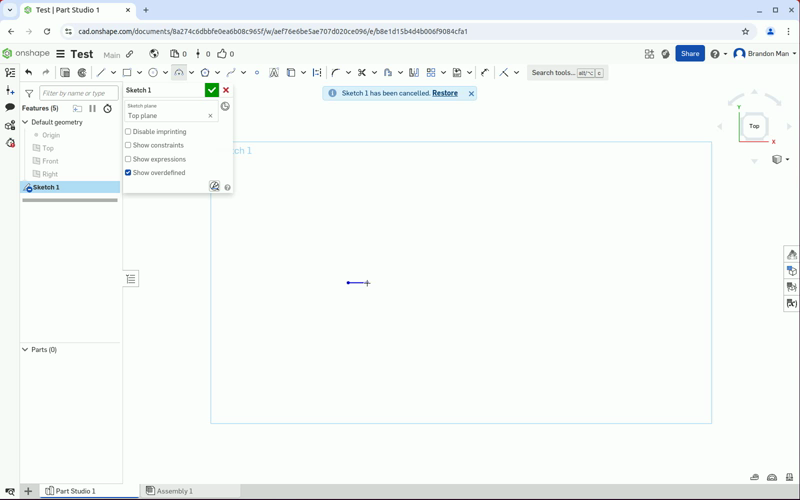
mouse_move(460, 189)
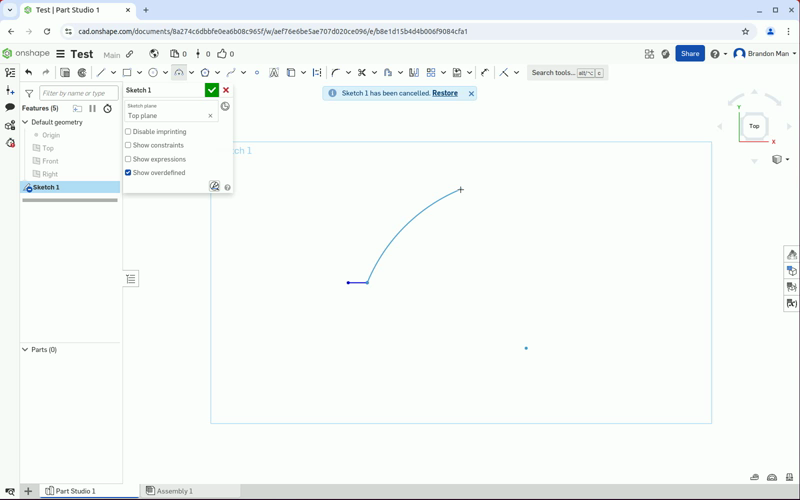
click(460, 189)
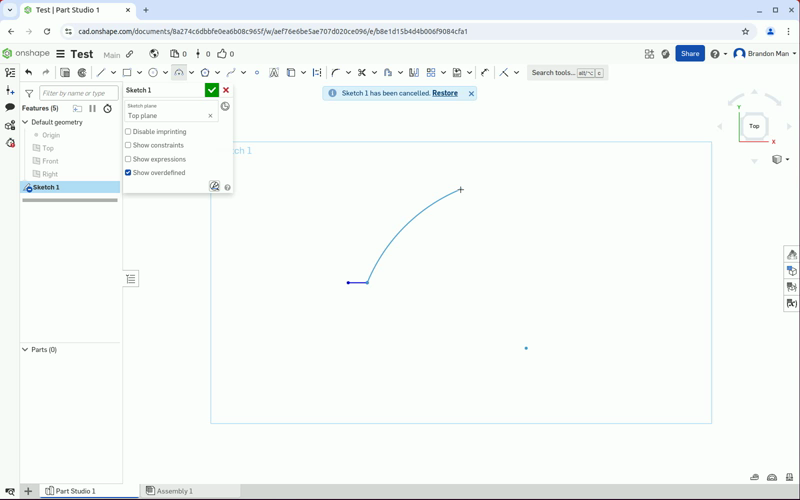
mouse_move(394, 216)
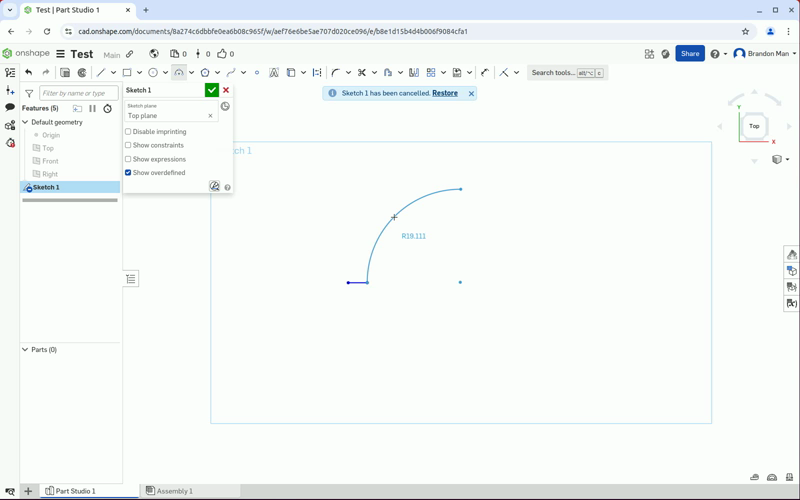
click(394, 216)
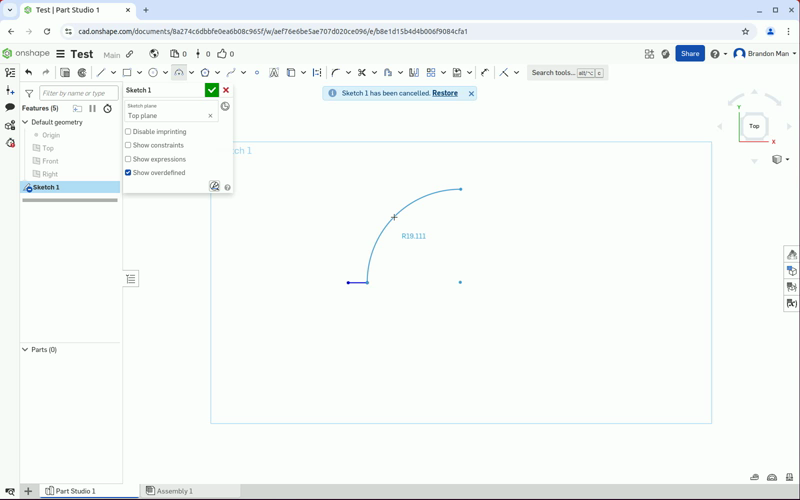
key_up(shift)
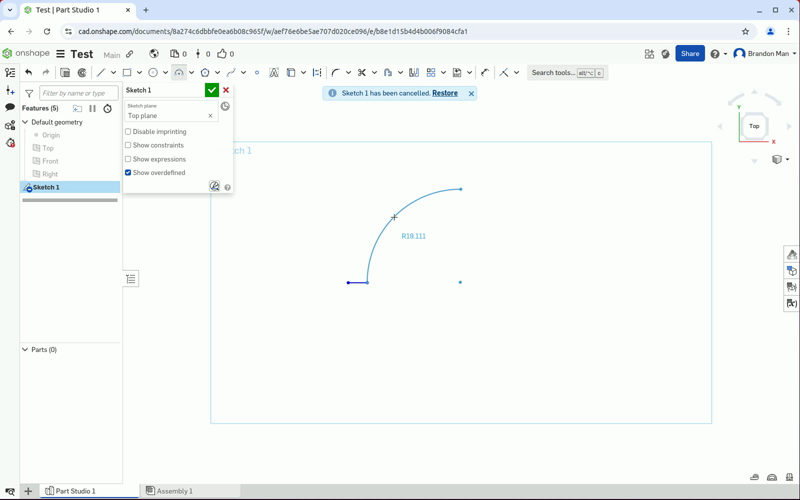
key(esc)
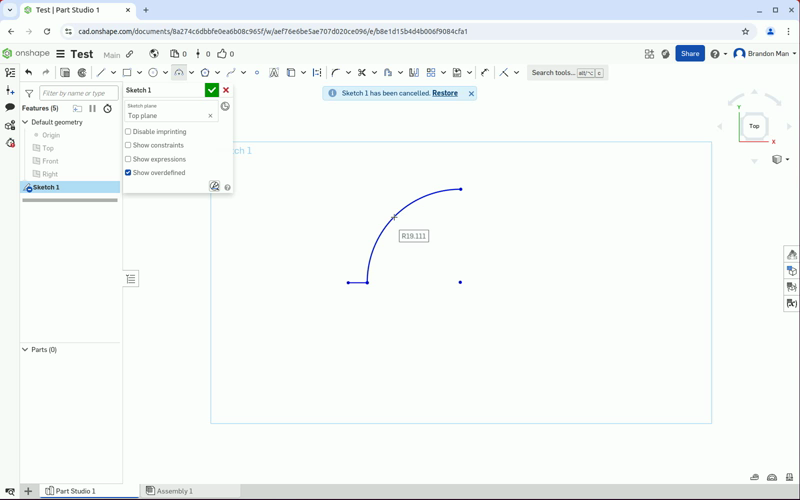
key(l)
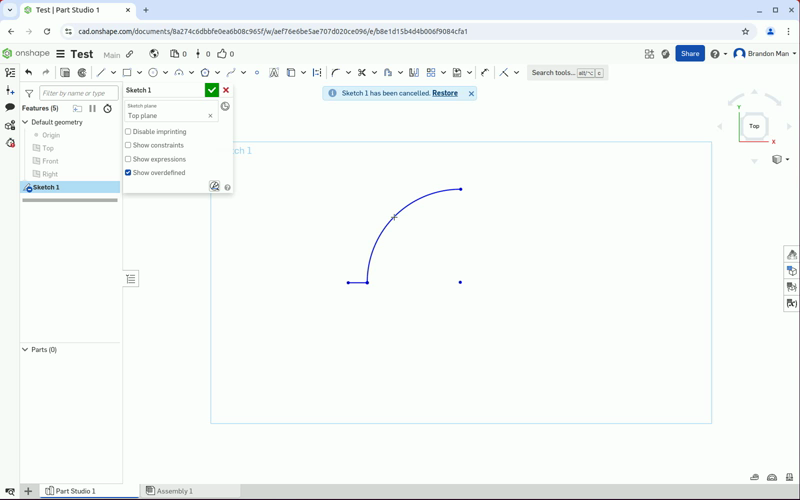
mouse_move(460, 189)
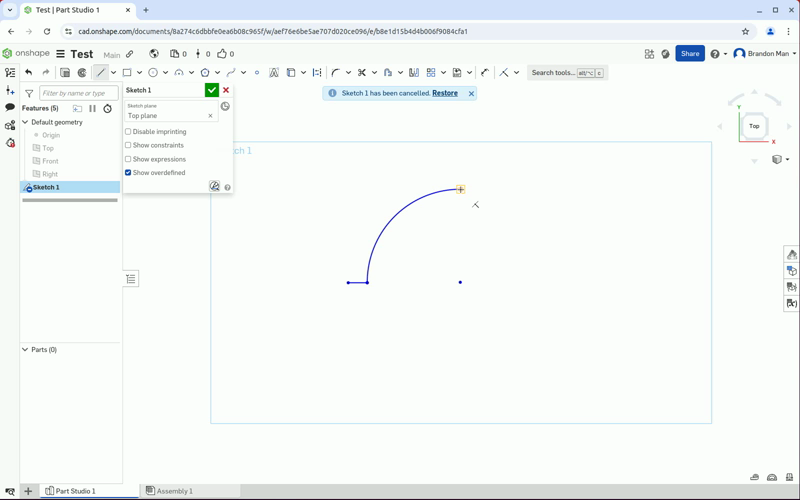
click(460, 189)
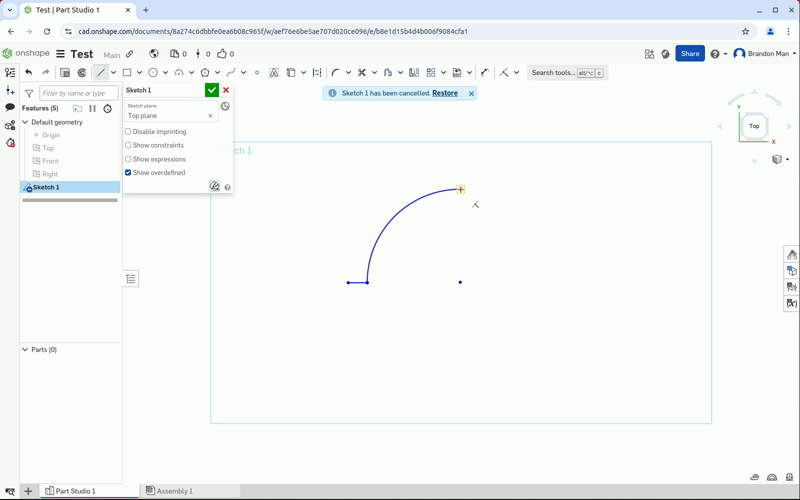
key_down(shift)
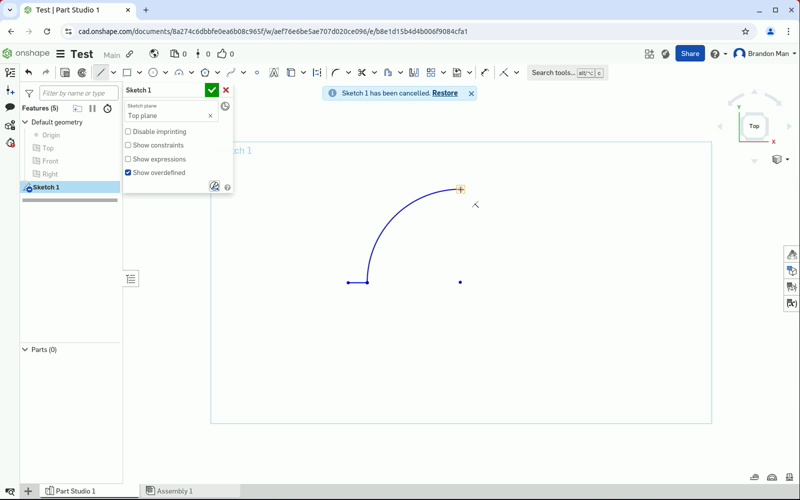
mouse_move(490, 189)
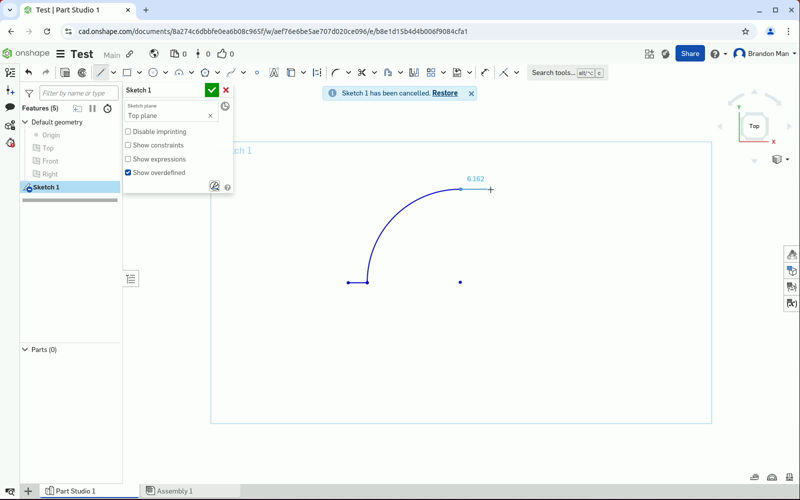
mouse_move(460, 170)
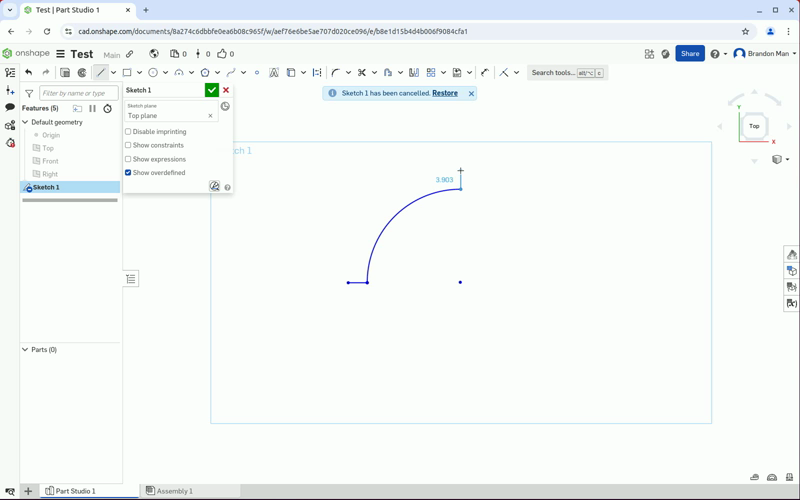
click(460, 170)
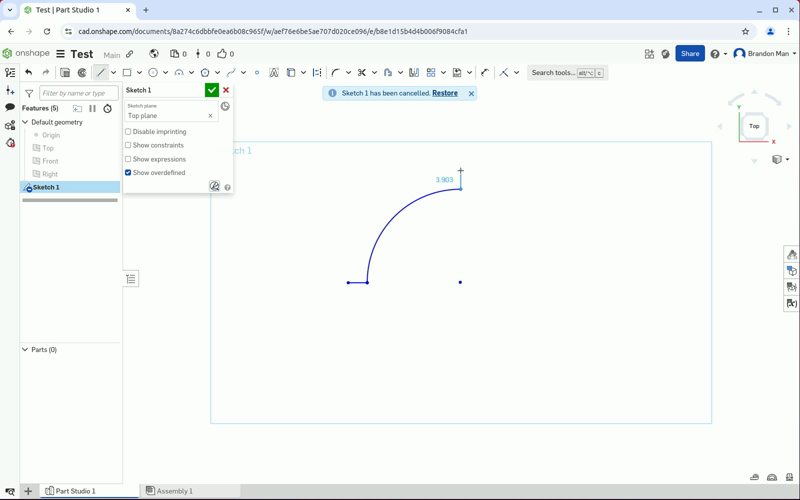
key_up(shift)
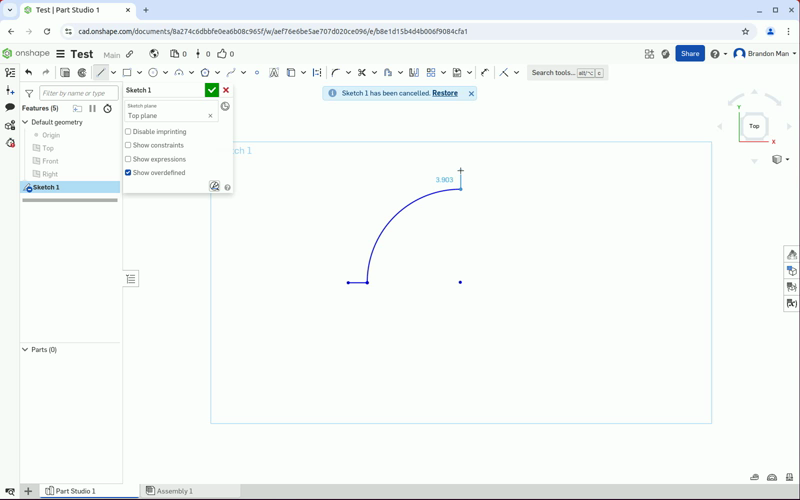
key(esc)
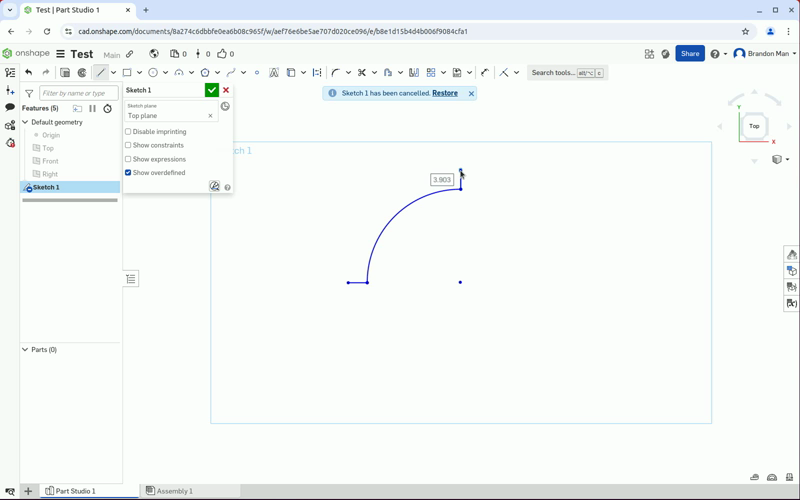
key(a)
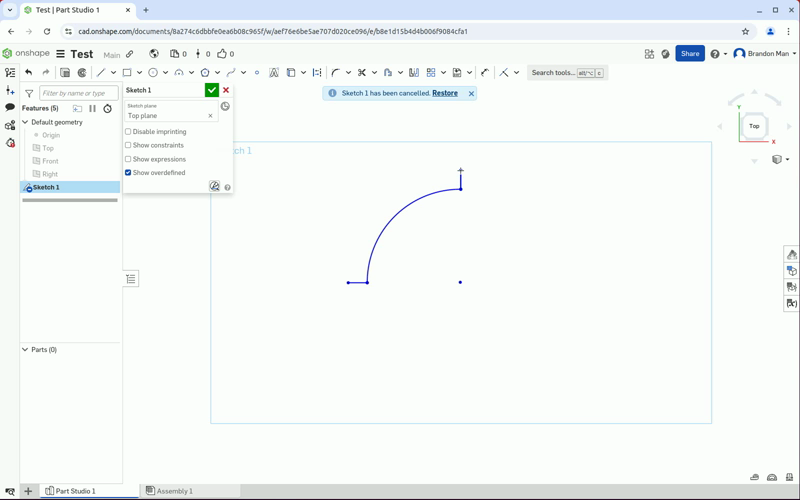
mouse_move(460, 170)
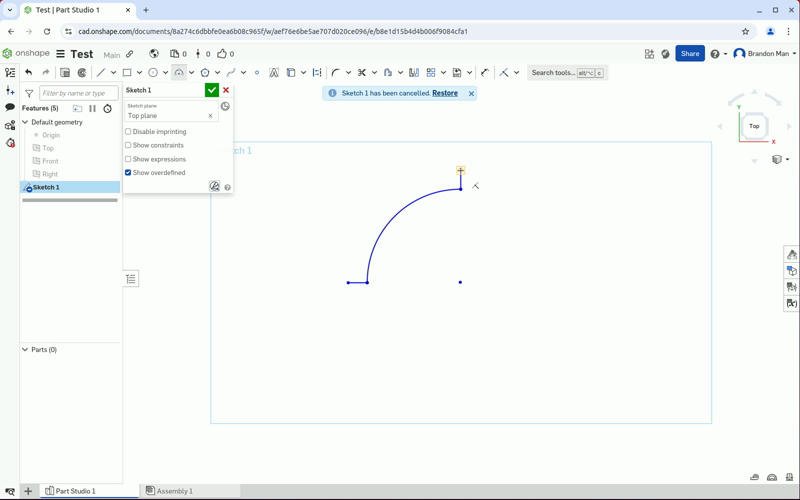
click(460, 170)
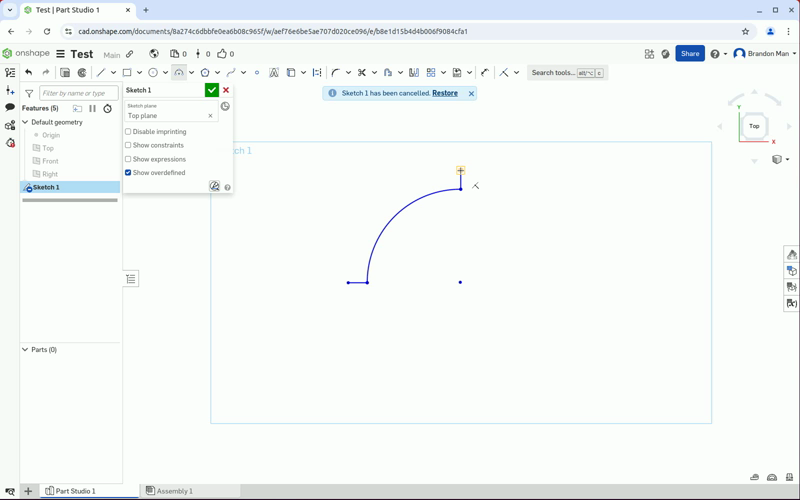
mouse_move(348, 282)
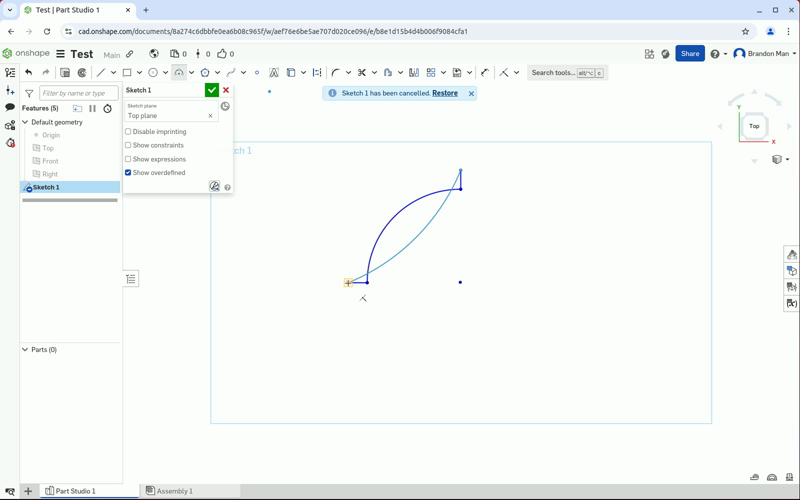
click(348, 282)
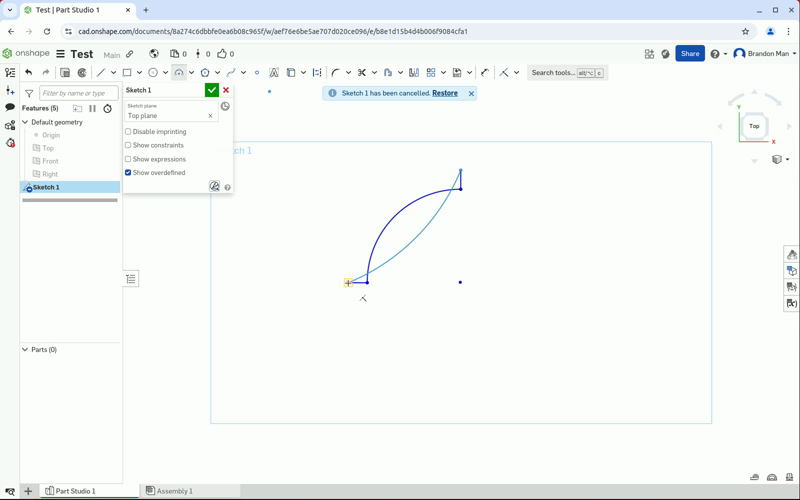
key_down(shift)
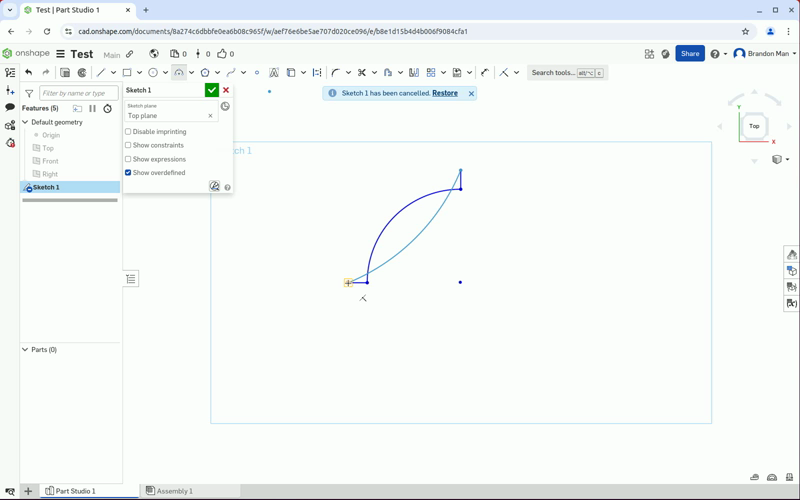
mouse_move(381, 203)
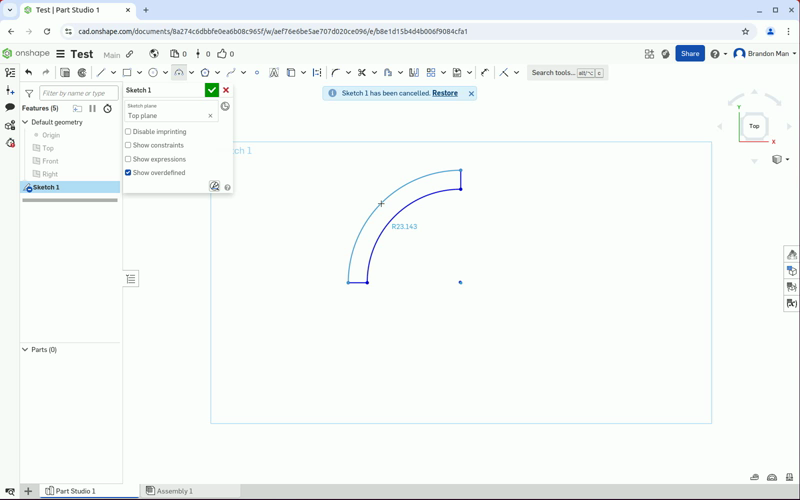
click(381, 203)
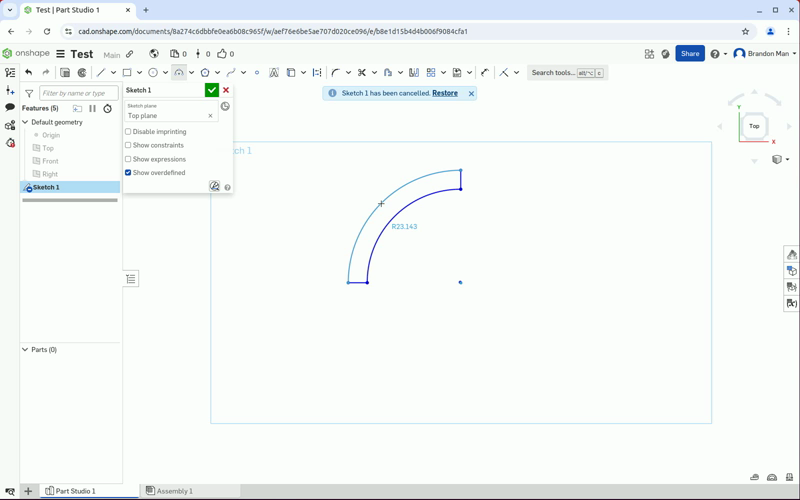
key_up(shift)
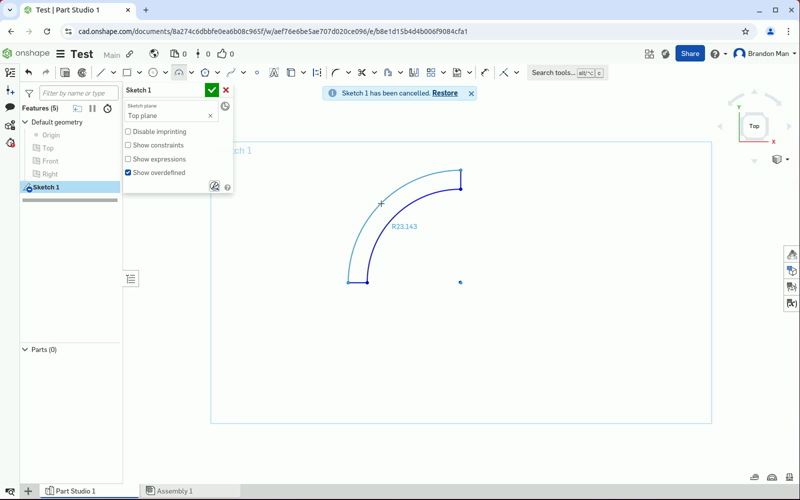
key(esc)
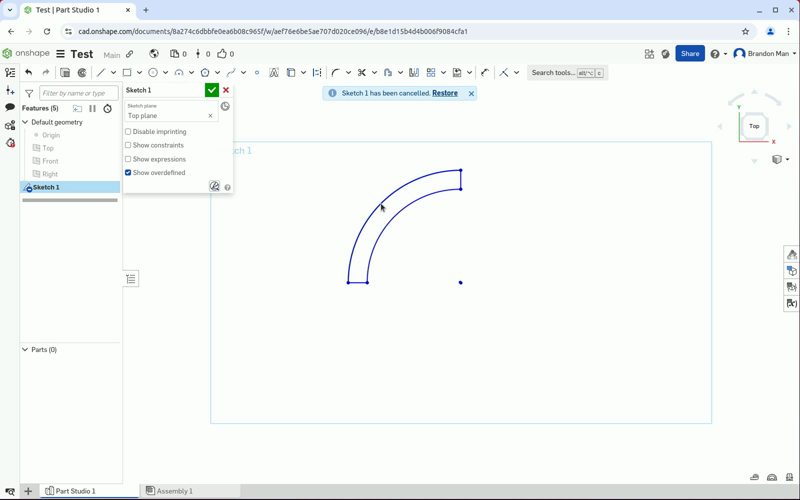
mouse_move(364, 265)
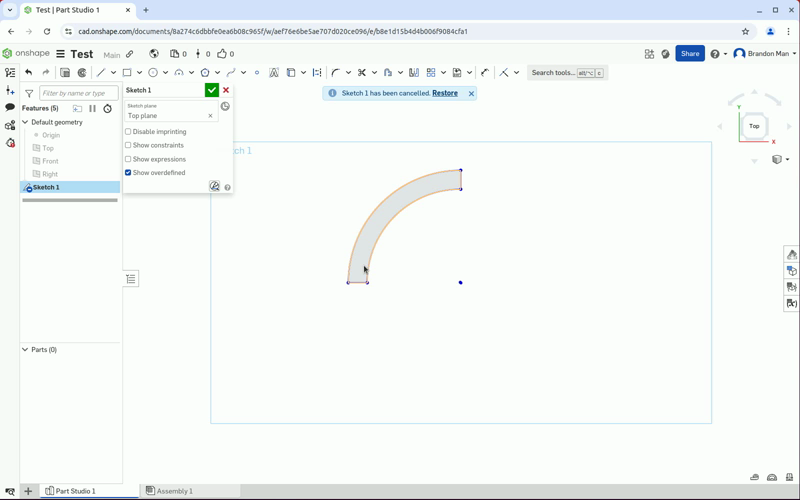
scroll(6)
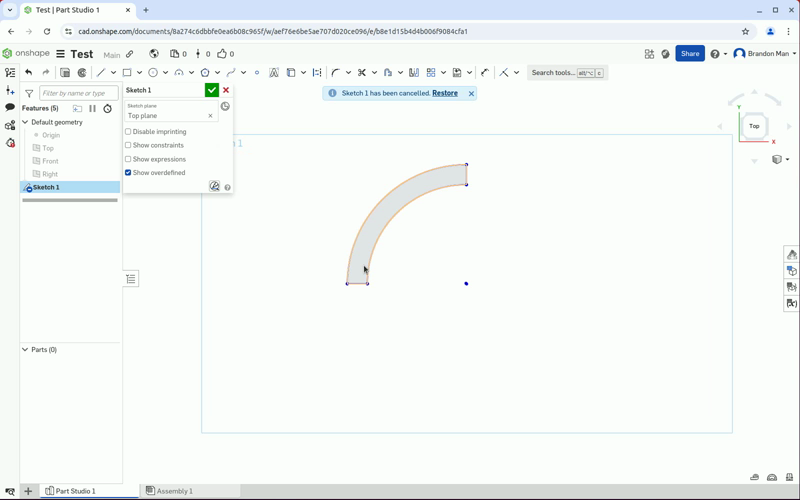
scroll(6)
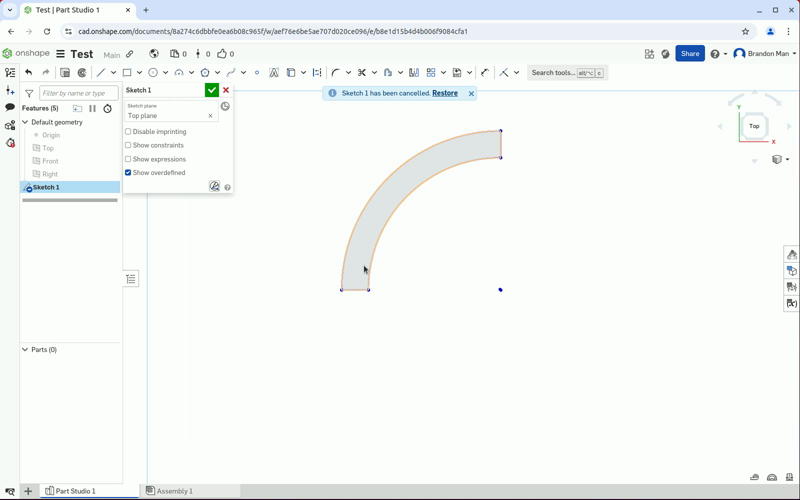
scroll(6)
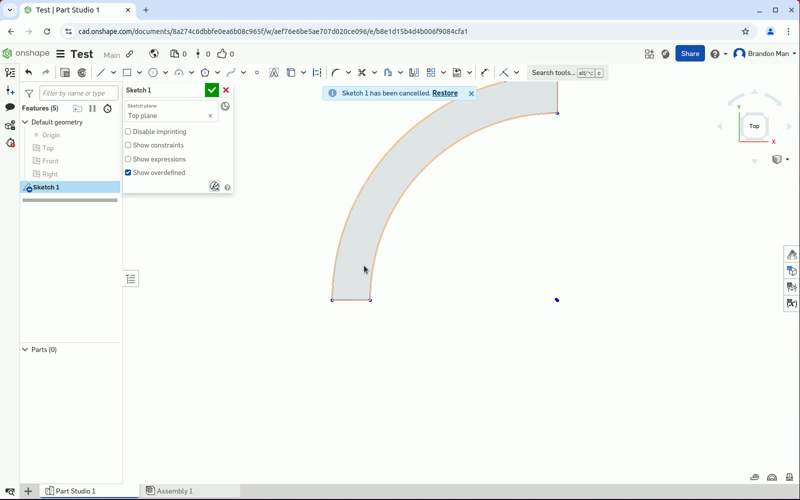
scroll(6)
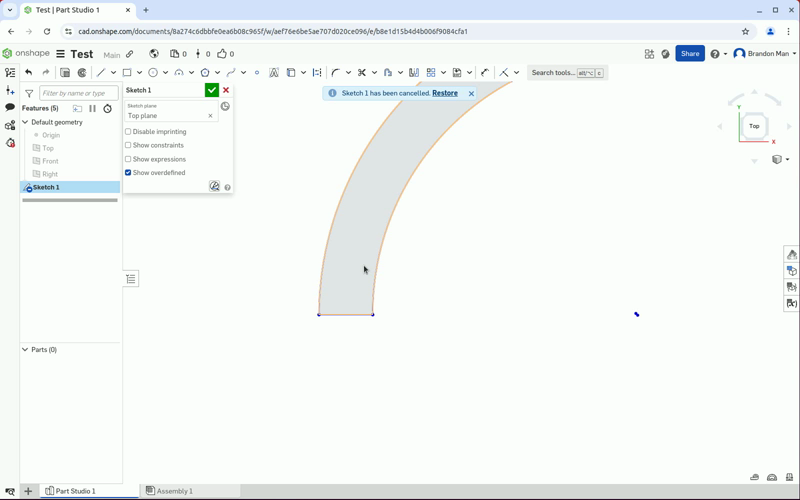
scroll(6)
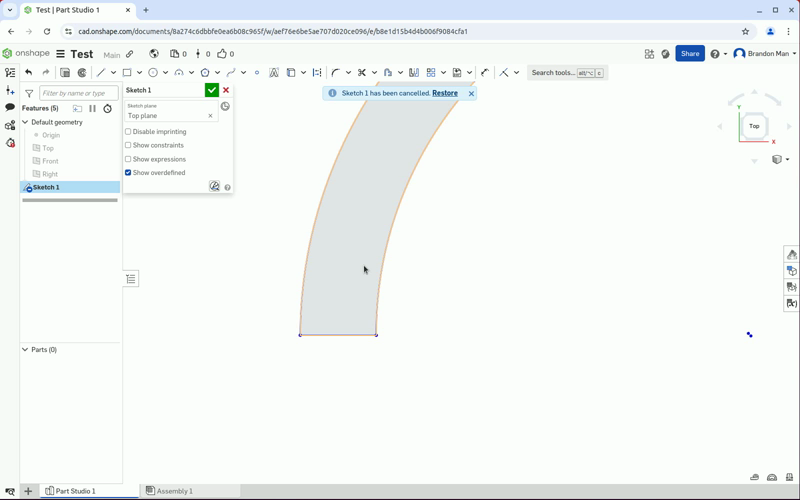
scroll(6)
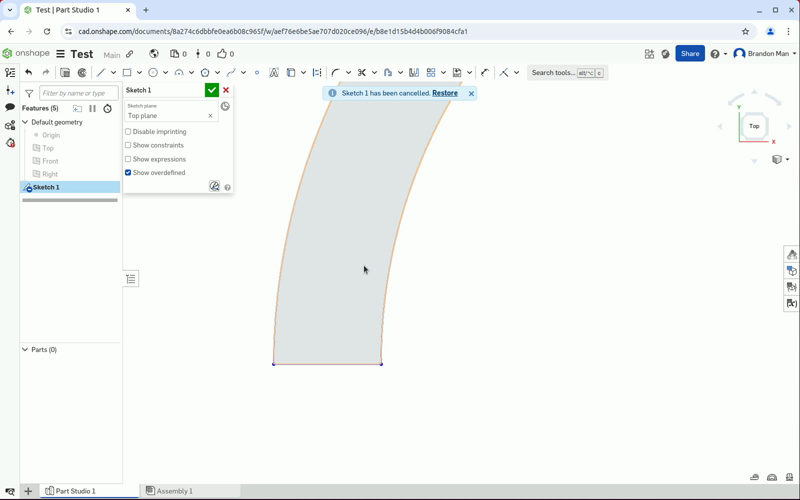
scroll(6)
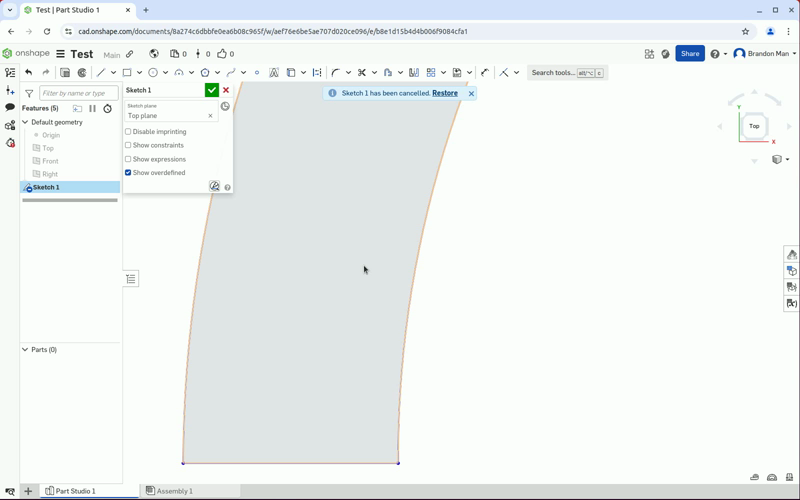
click(364, 265)
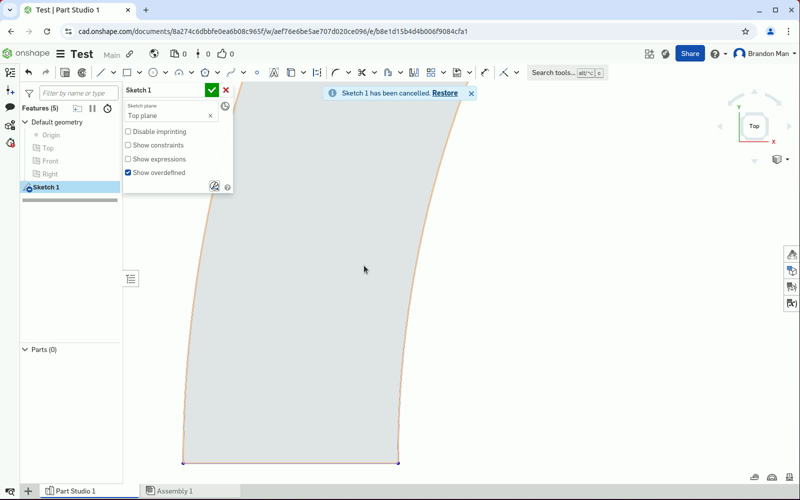
scroll(-6)
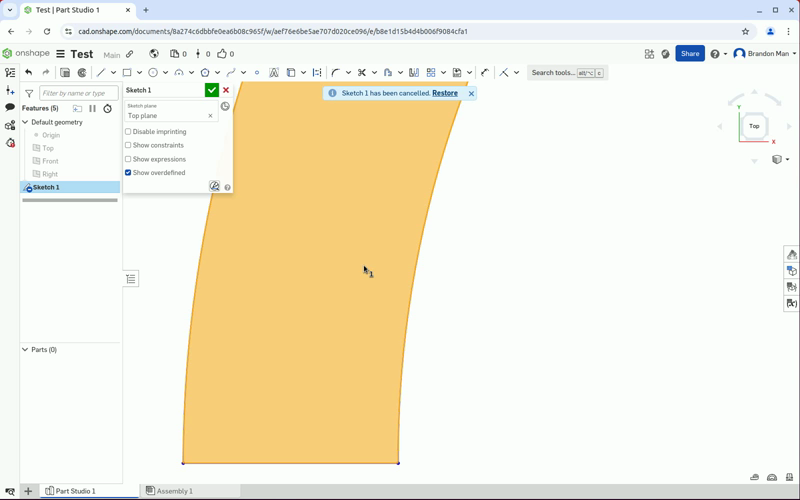
scroll(-6)
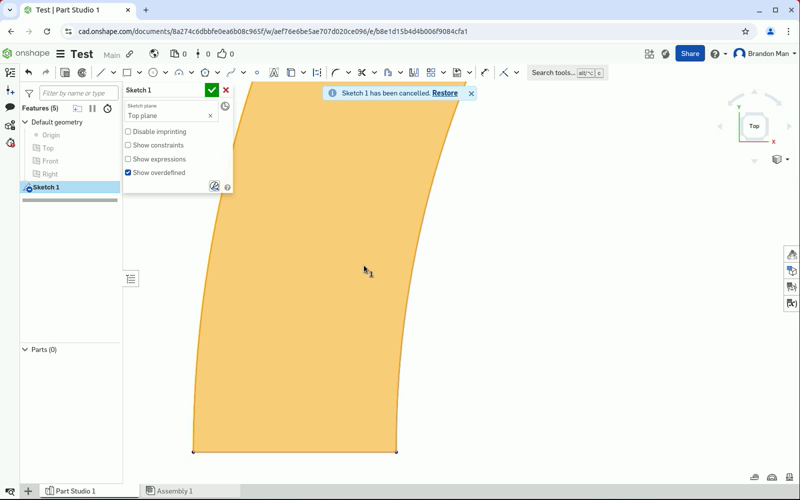
scroll(-6)
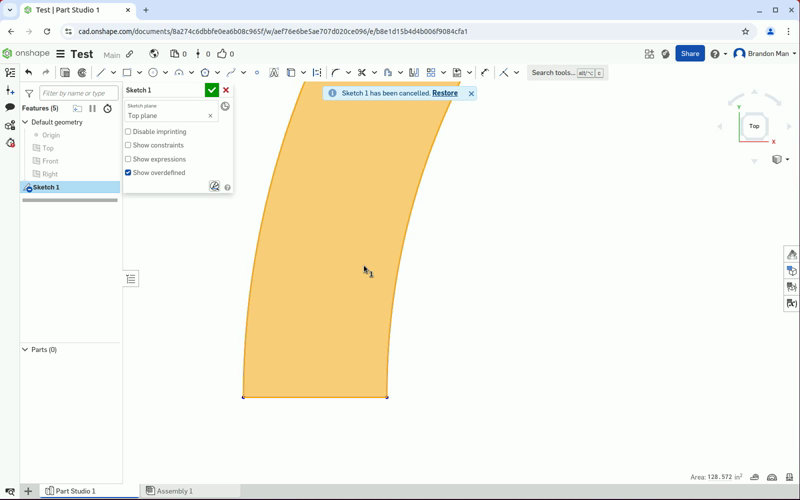
scroll(-6)
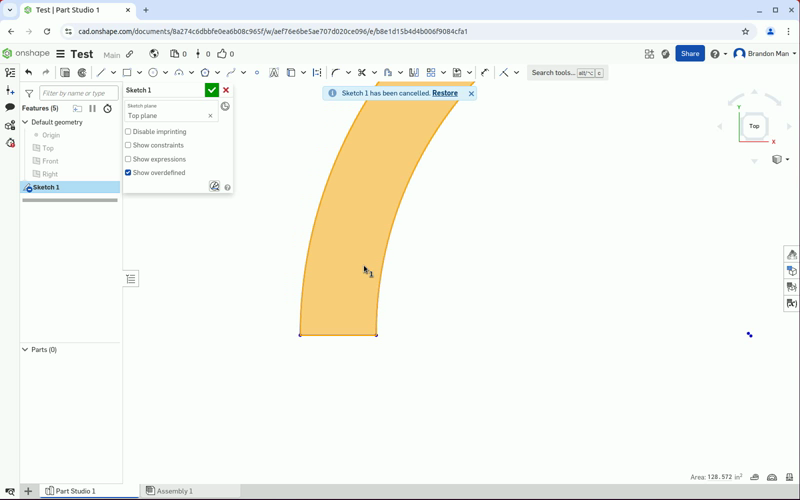
scroll(-6)
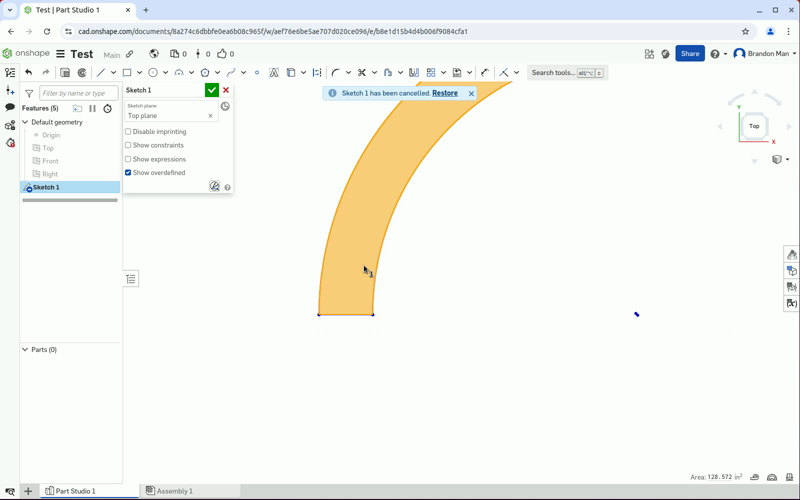
scroll(-6)
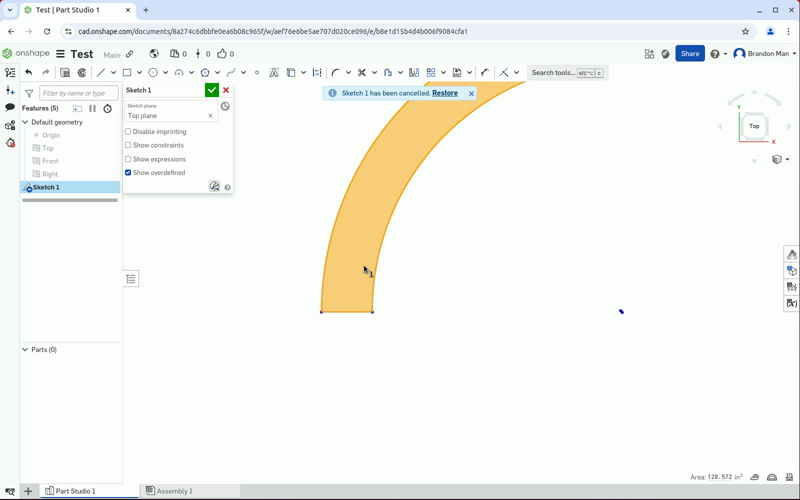
scroll(-6)
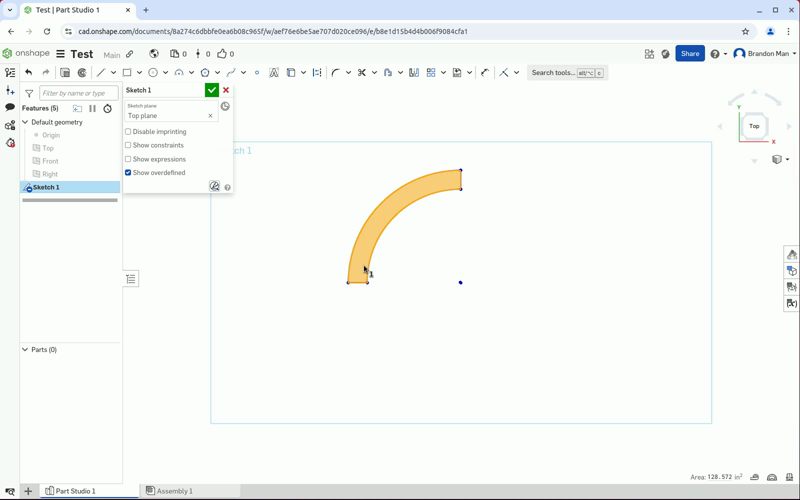
mouse_move(73, 352)
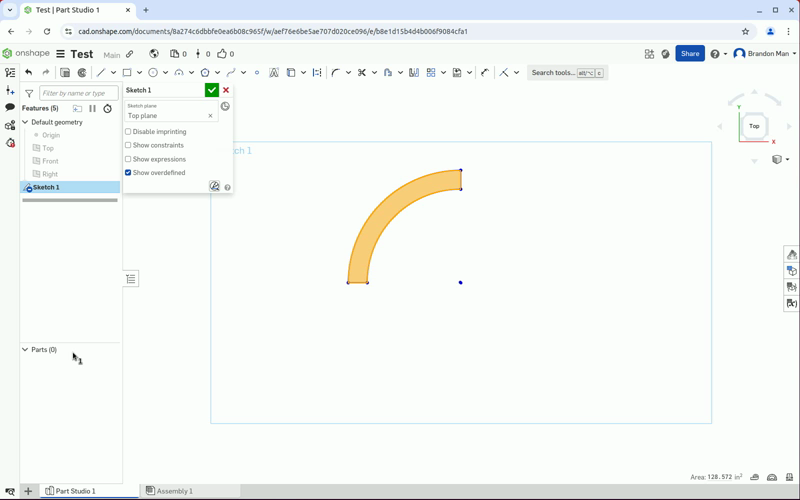
key(shift+y)
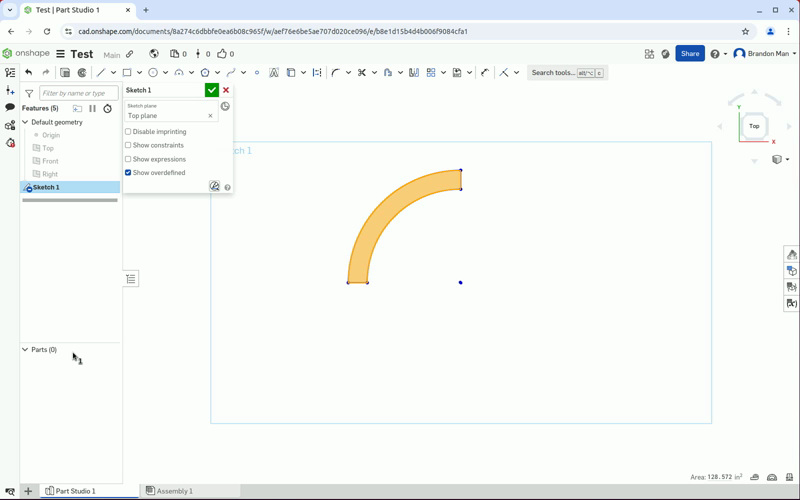
key(shift+e)
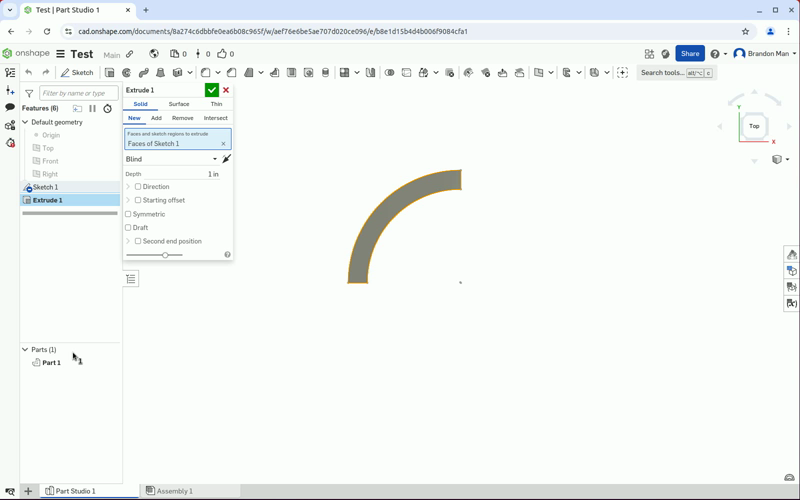
mouse_move(143, 106)
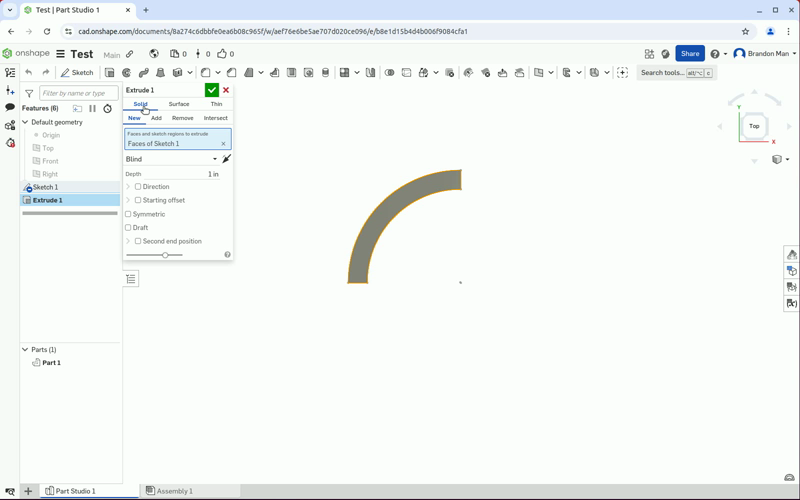
click(143, 106)
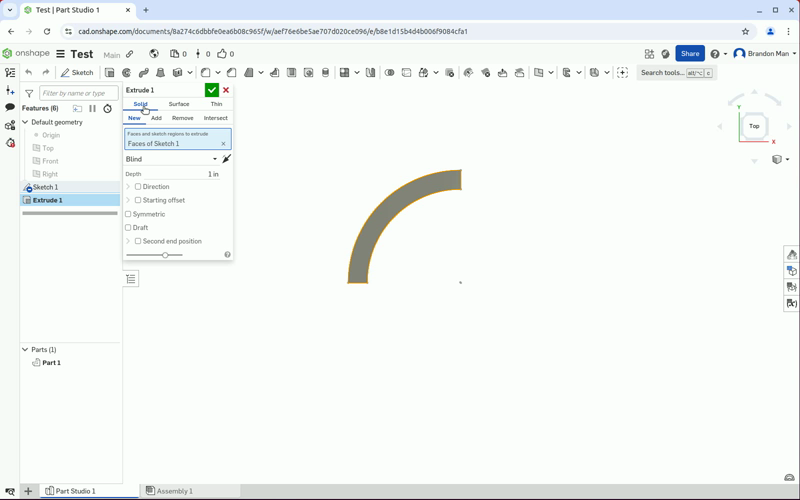
mouse_move(137, 120)
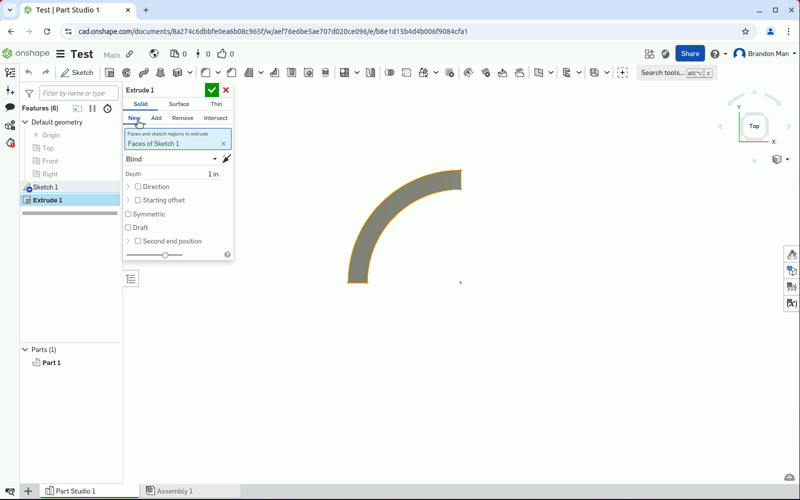
click(137, 120)
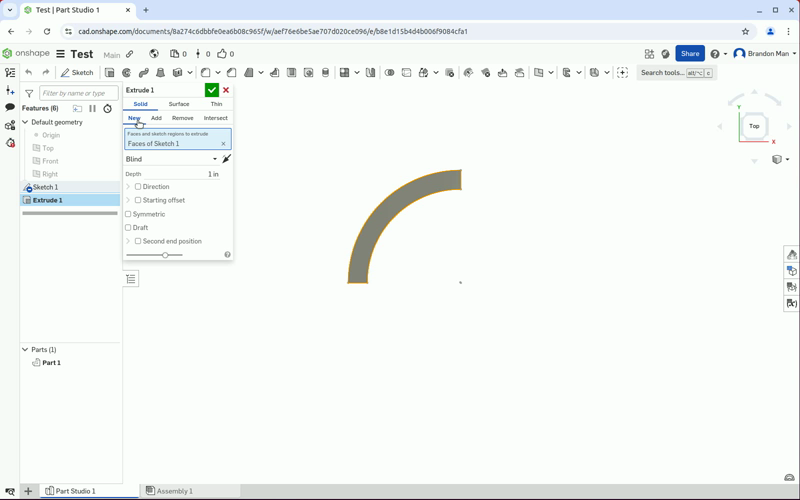
key(tab, 4)
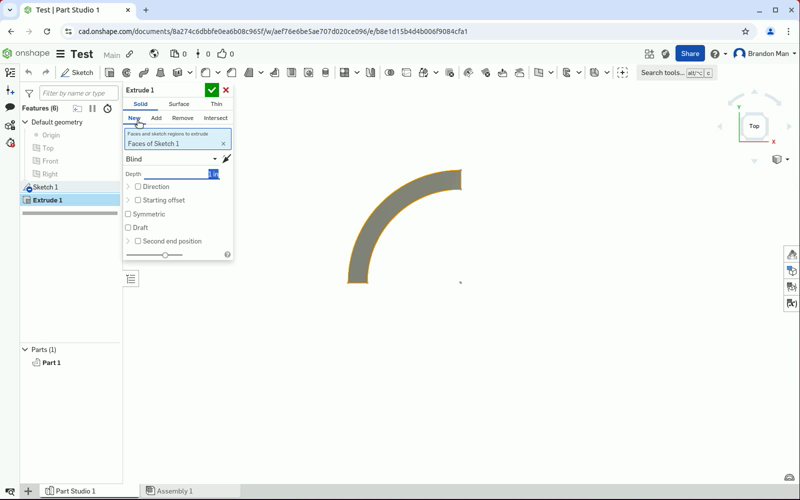
text(17.572)
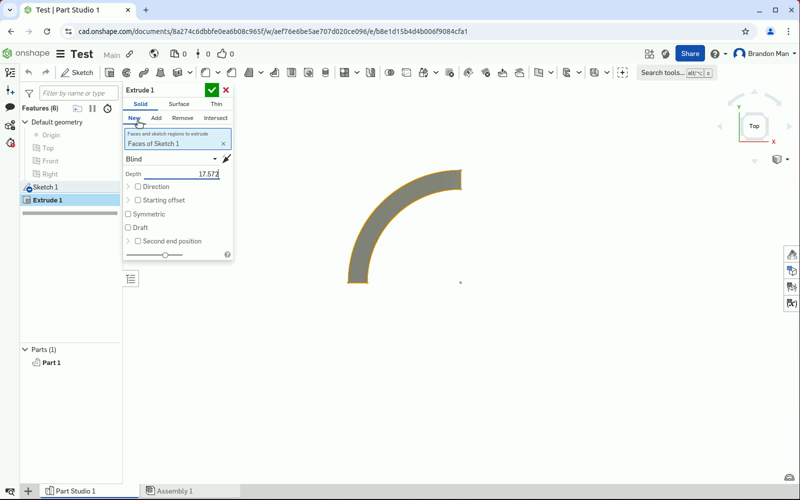
key(enter)
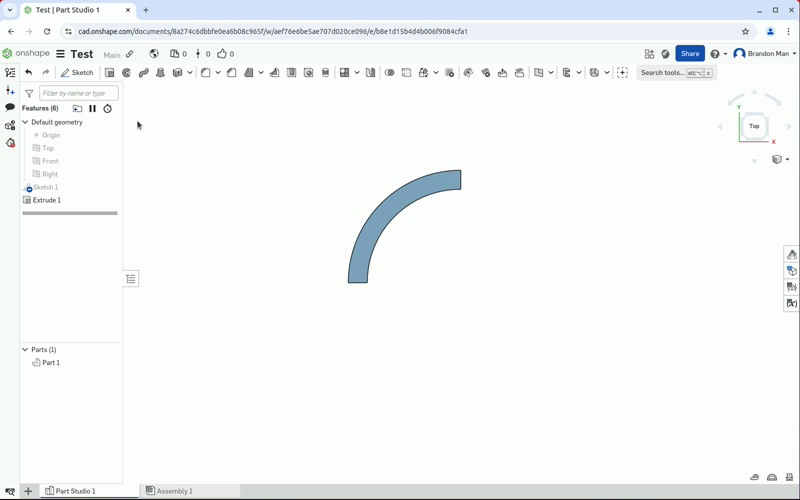
key(shift+h)
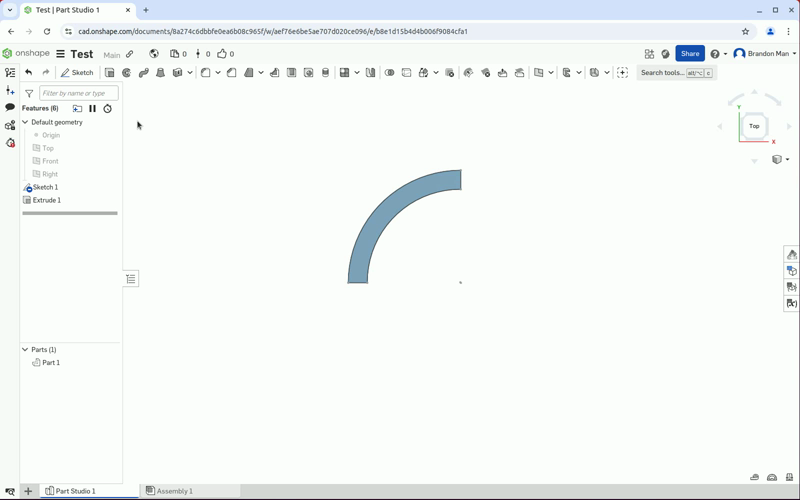
key(shift+h)
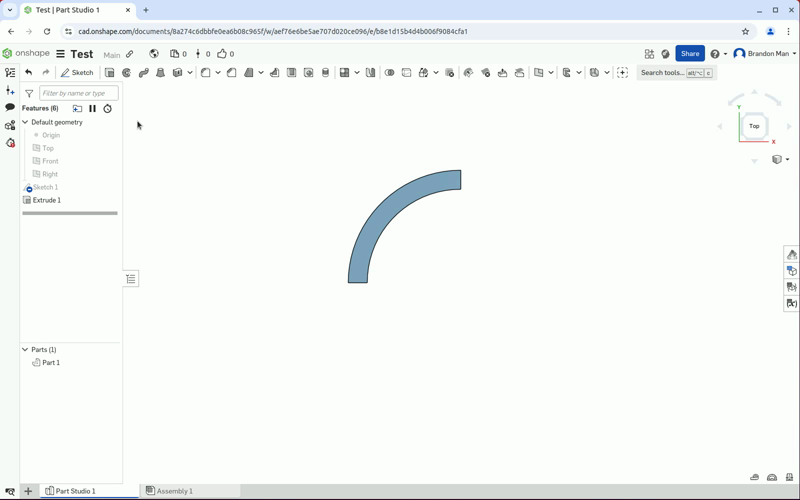
mouse_move(73, 189)
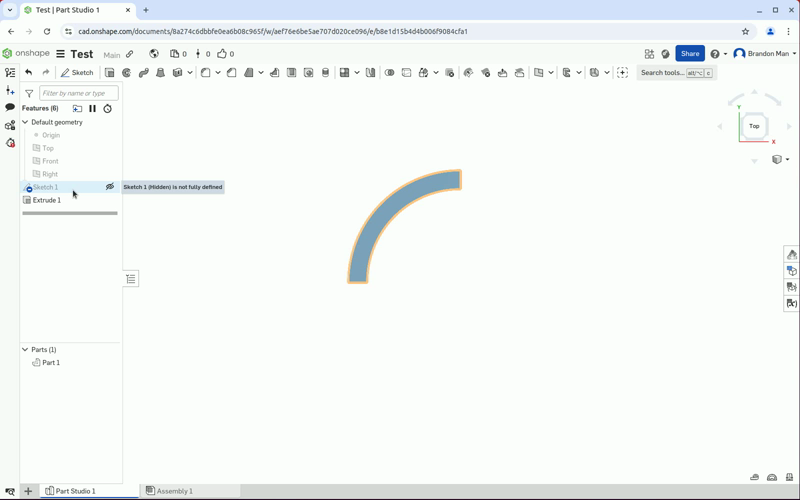
click(73, 189)
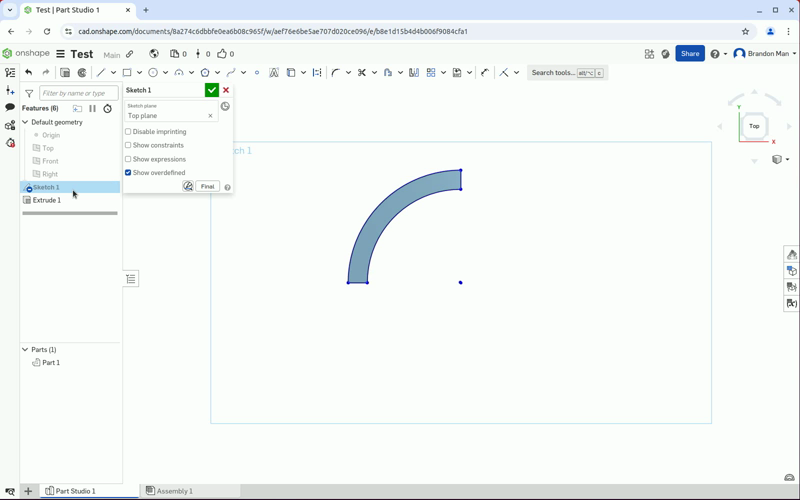
mouse_move(229, 92)
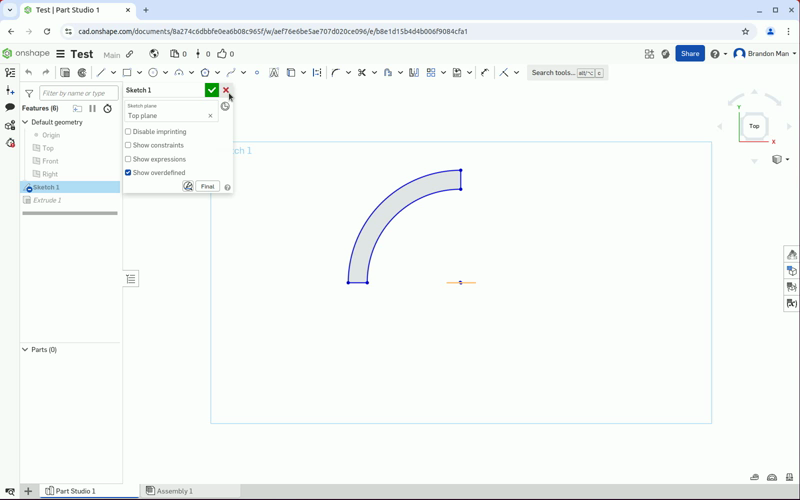
click(229, 92)
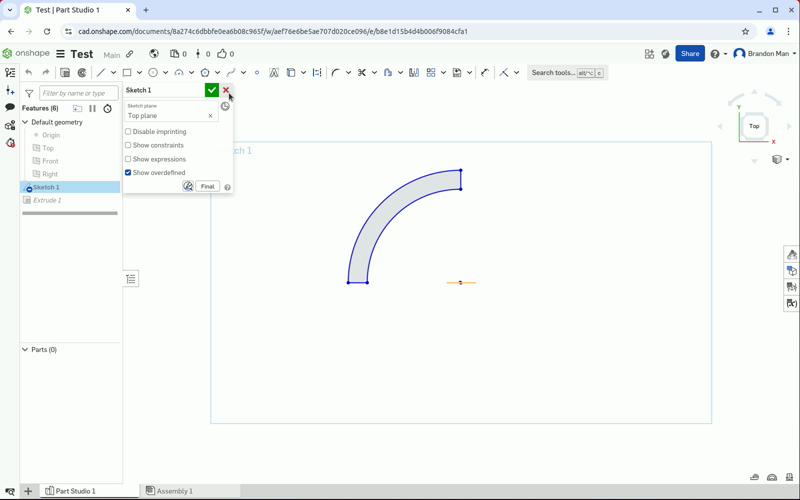
key(shift+s)
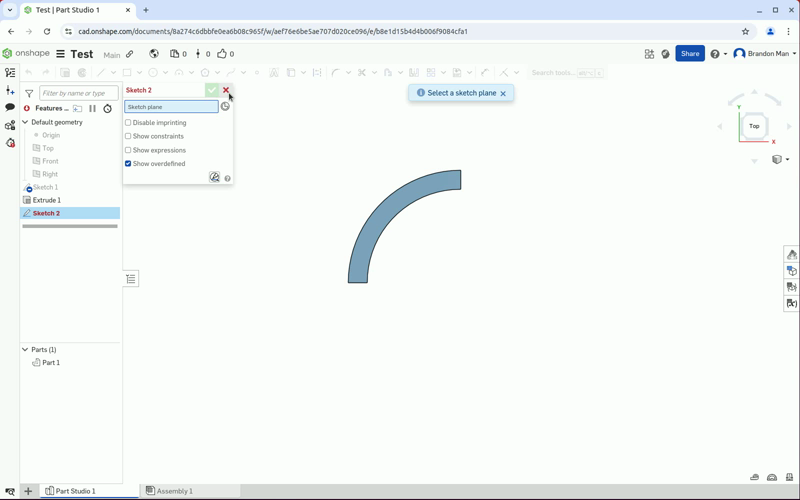
mouse_move(73, 150)
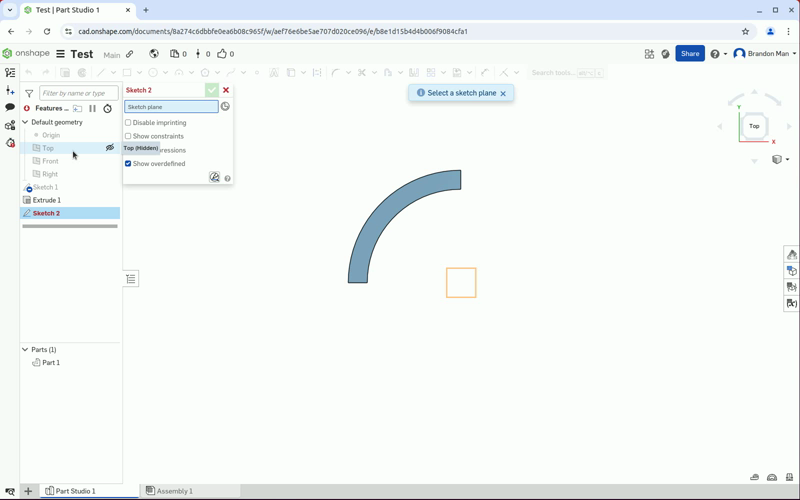
click(73, 150)
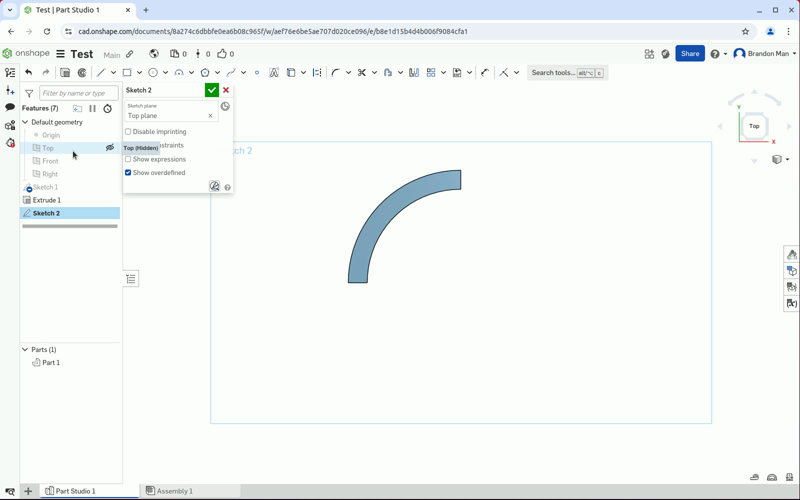
mouse_move(73, 352)
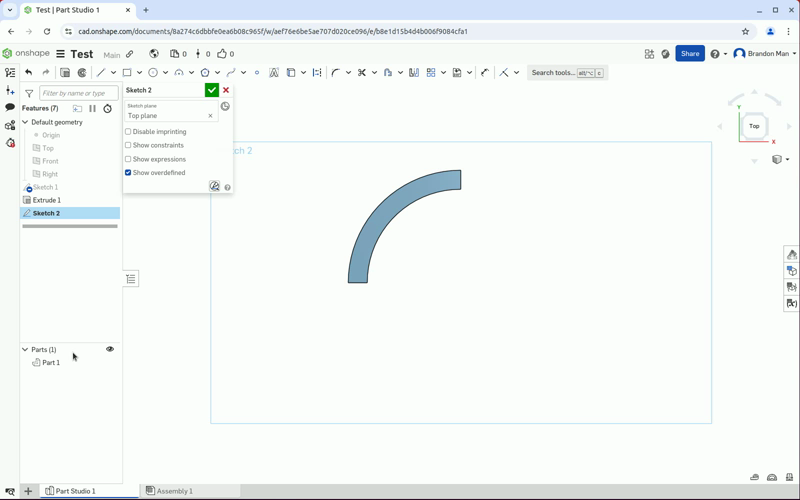
key(y)
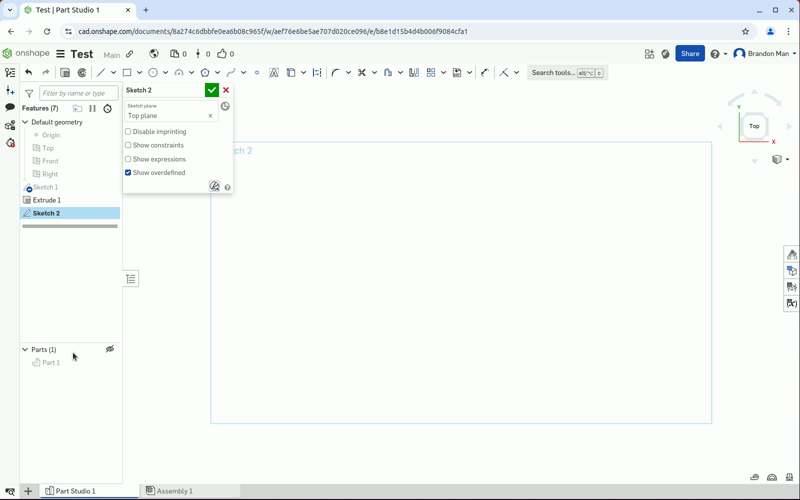
key(l)
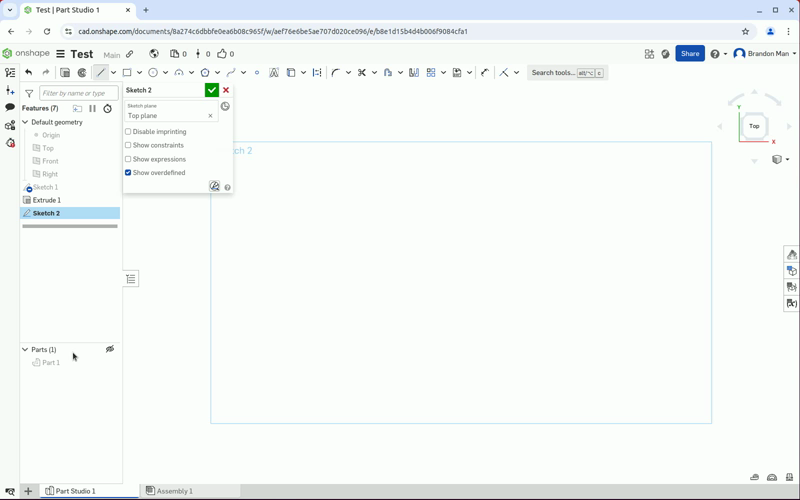
key_down(shift)
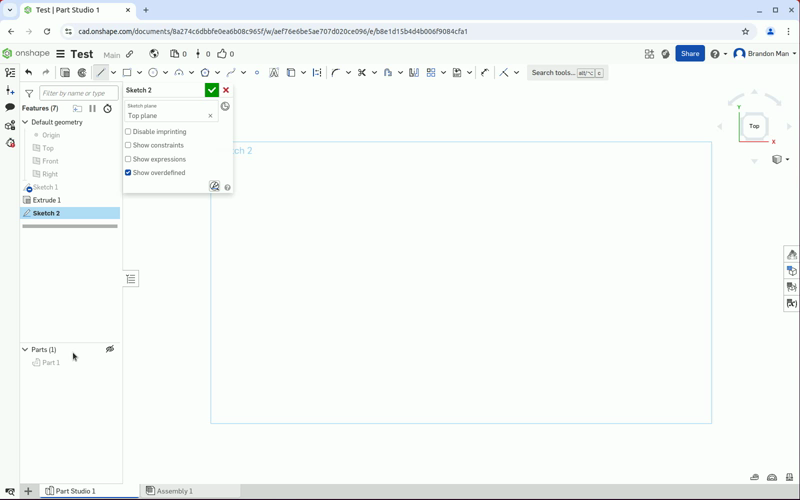
mouse_move(366, 282)
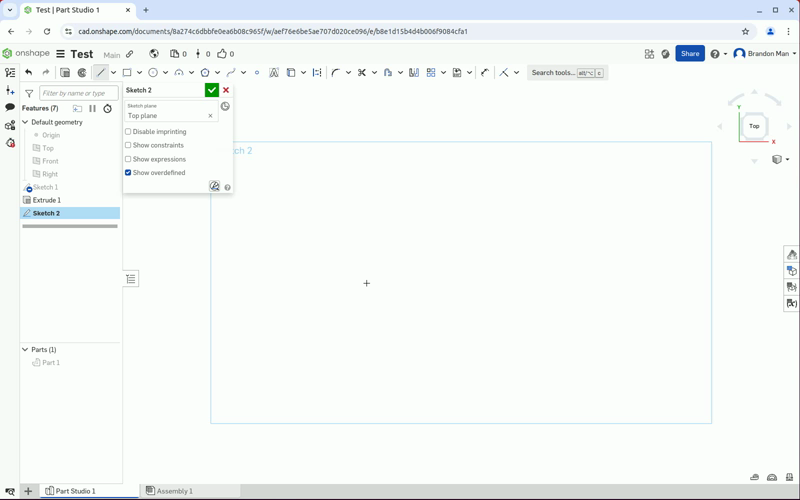
click(366, 282)
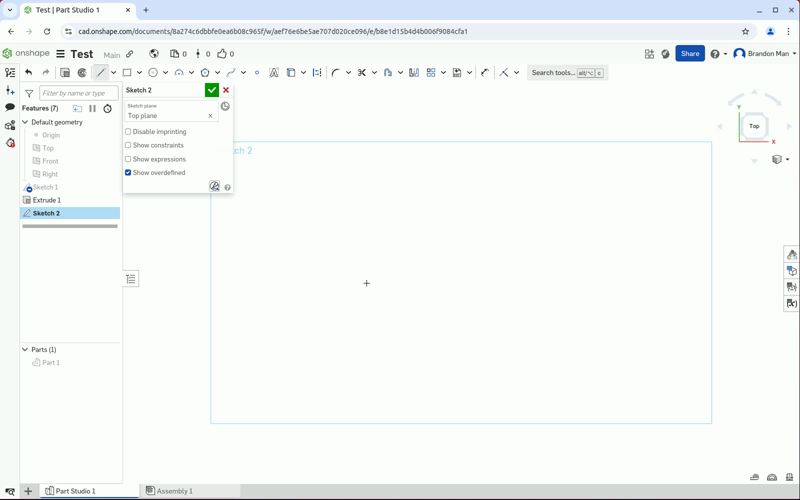
key_up(shift)
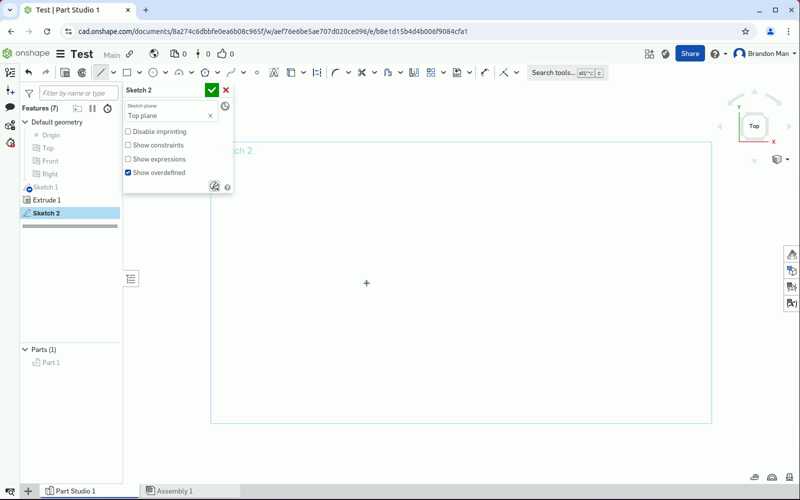
key_down(shift)
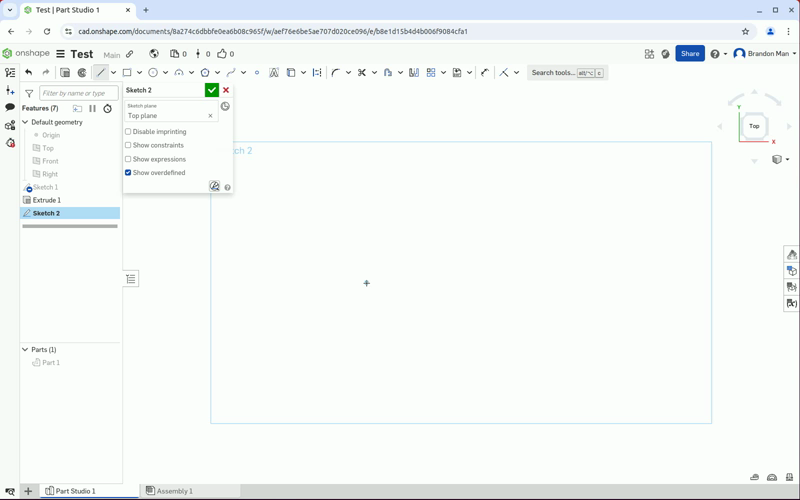
mouse_move(396, 282)
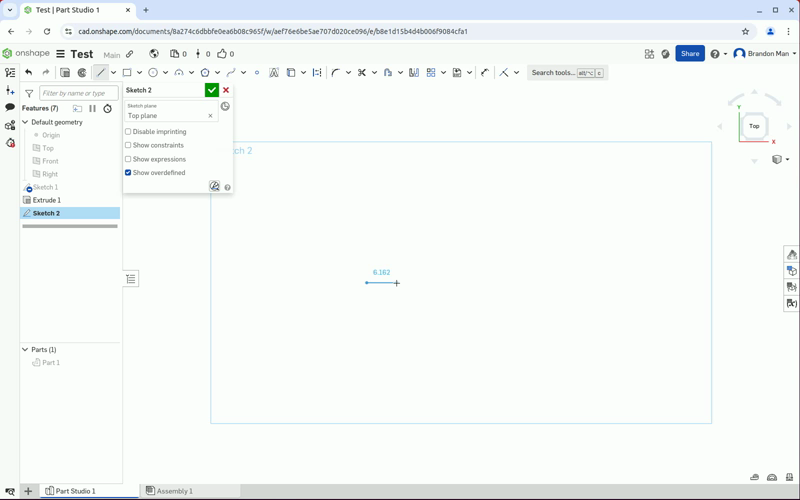
mouse_move(401, 282)
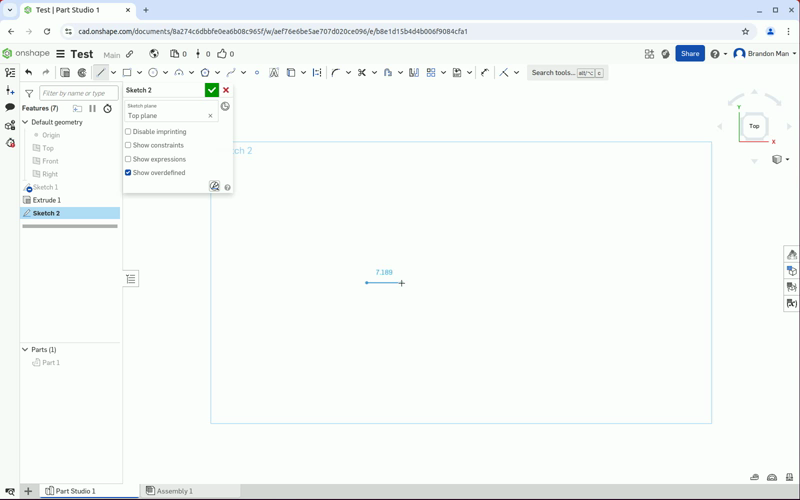
click(401, 282)
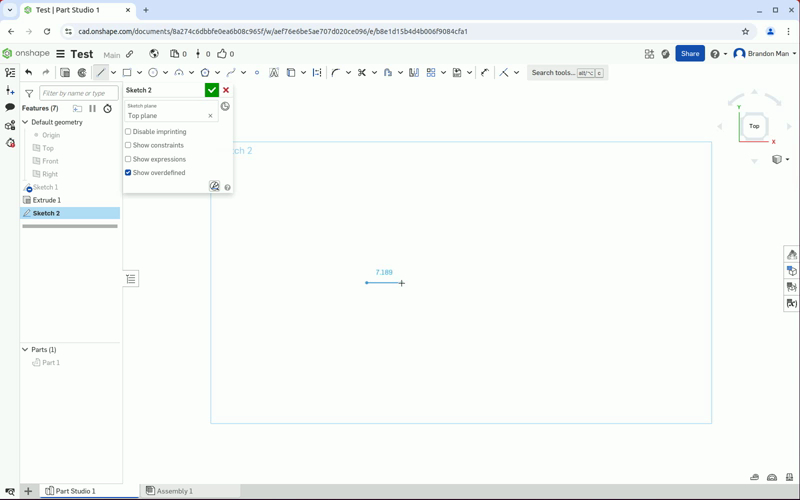
key_up(shift)
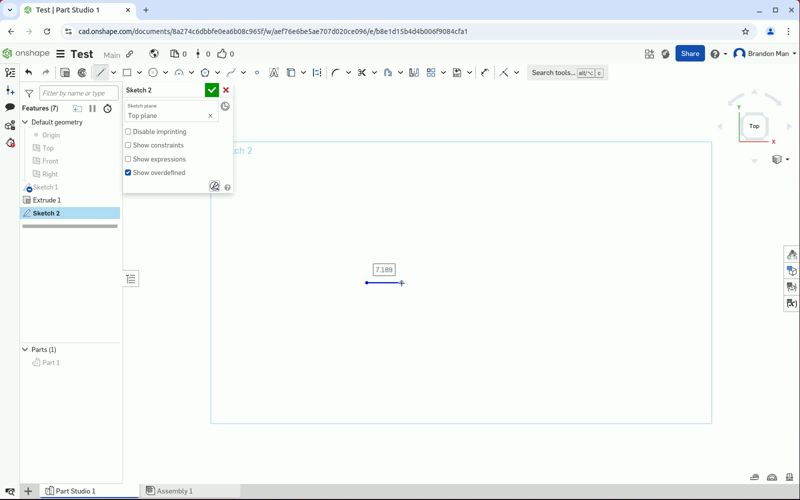
key(esc)
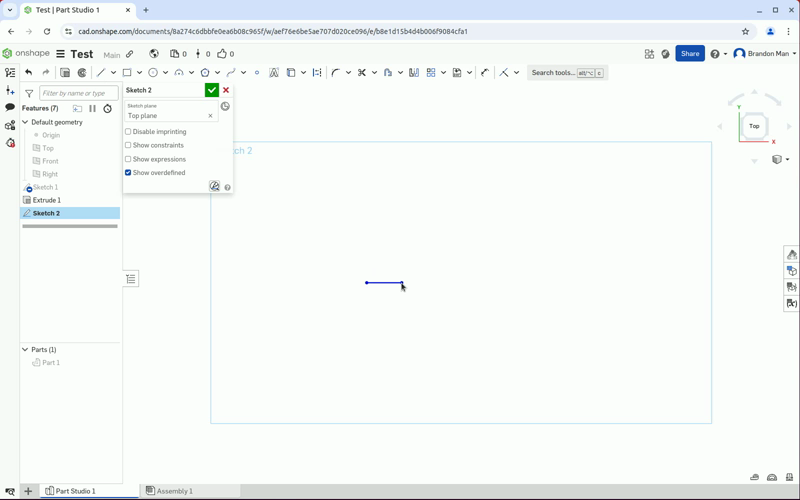
key(a)
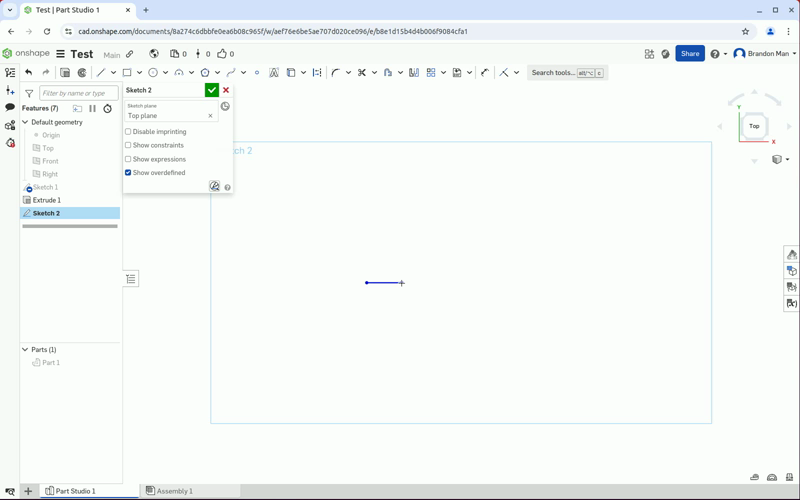
mouse_move(401, 282)
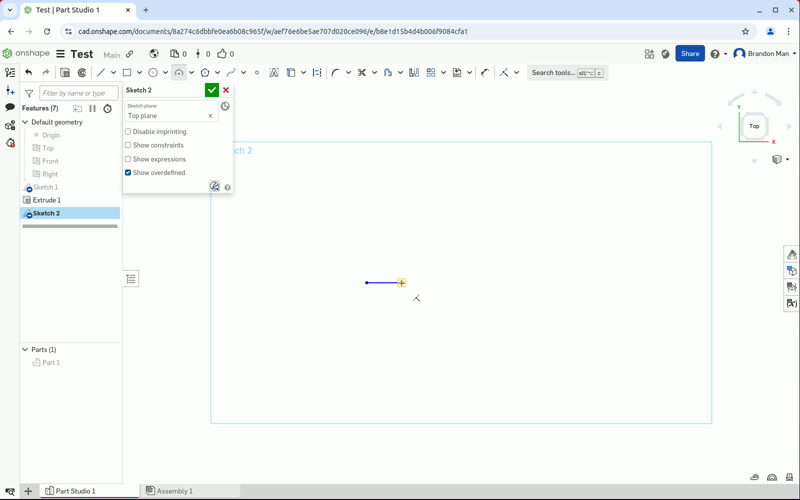
click(401, 282)
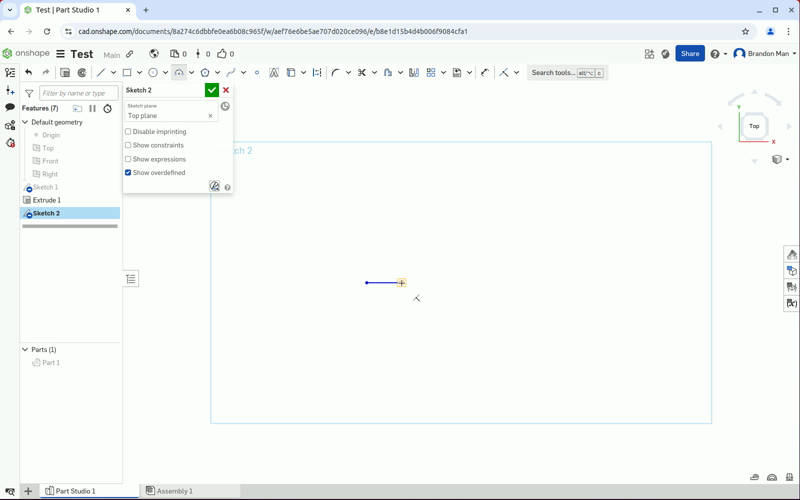
key_down(shift)
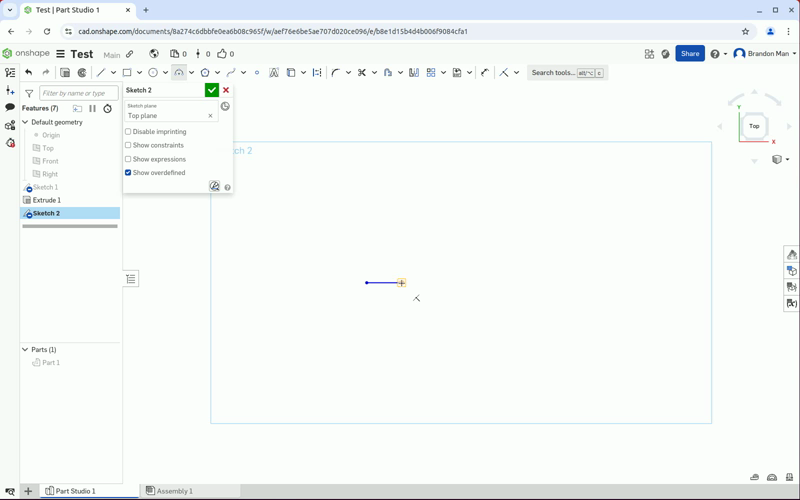
mouse_move(461, 223)
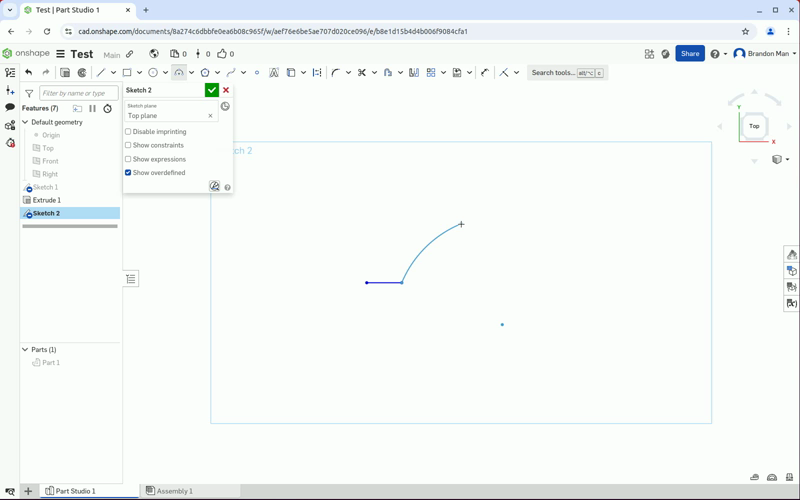
click(461, 223)
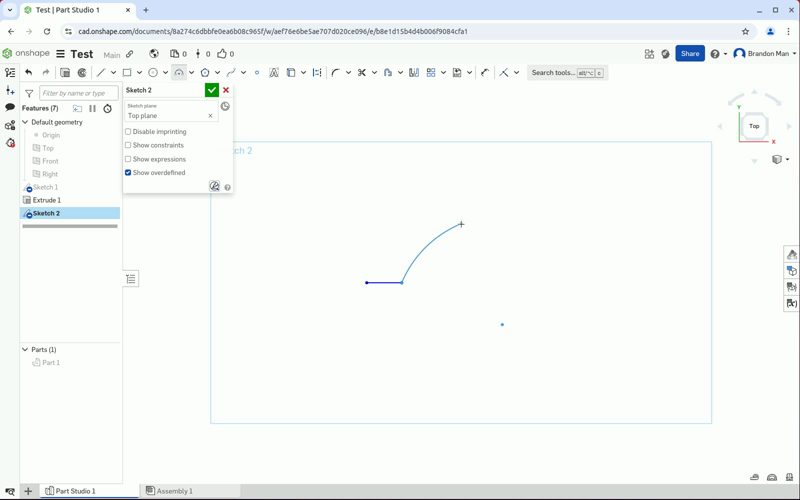
mouse_move(419, 240)
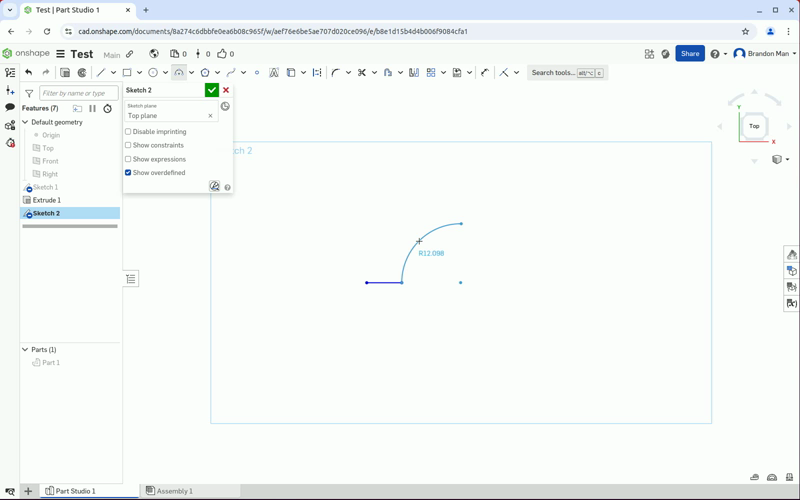
click(419, 240)
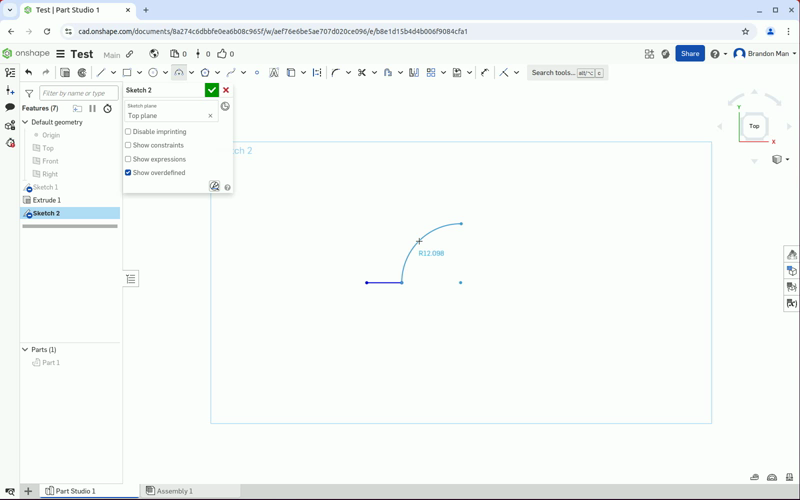
key_up(shift)
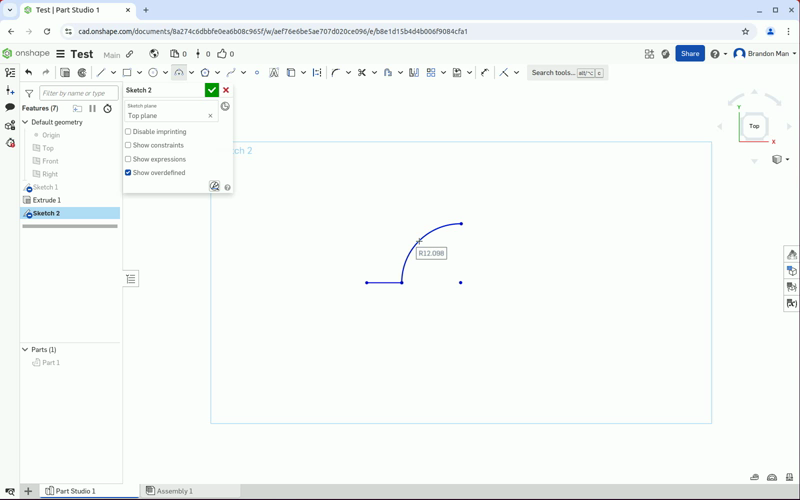
key(esc)
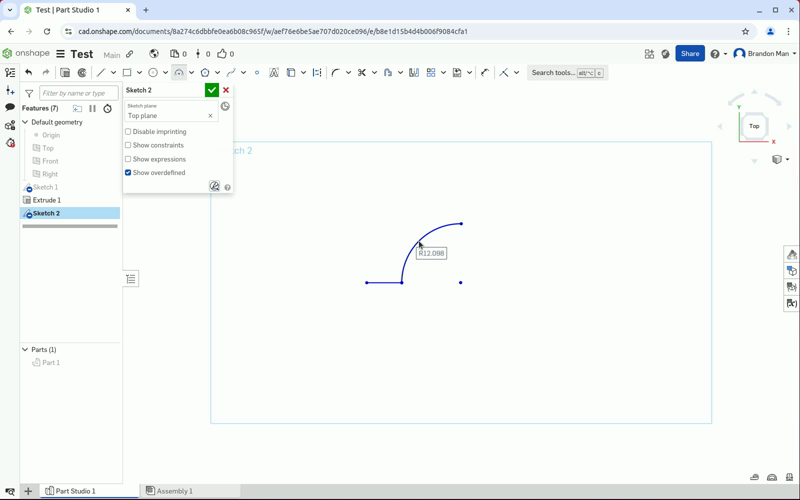
key(l)
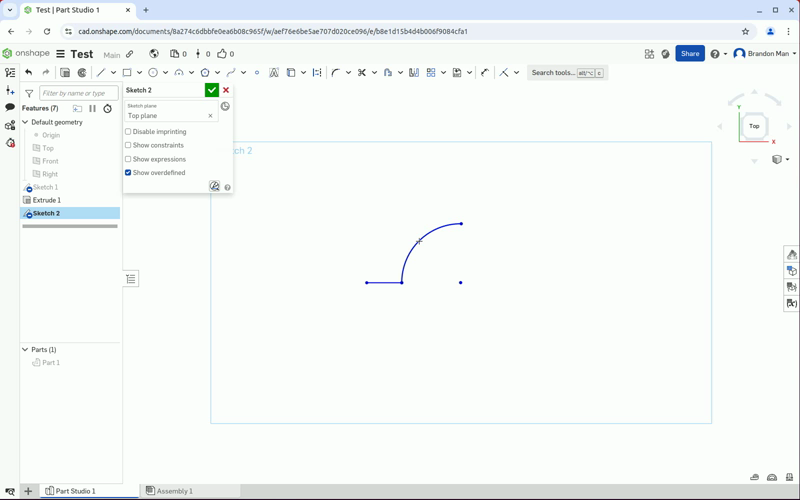
mouse_move(461, 223)
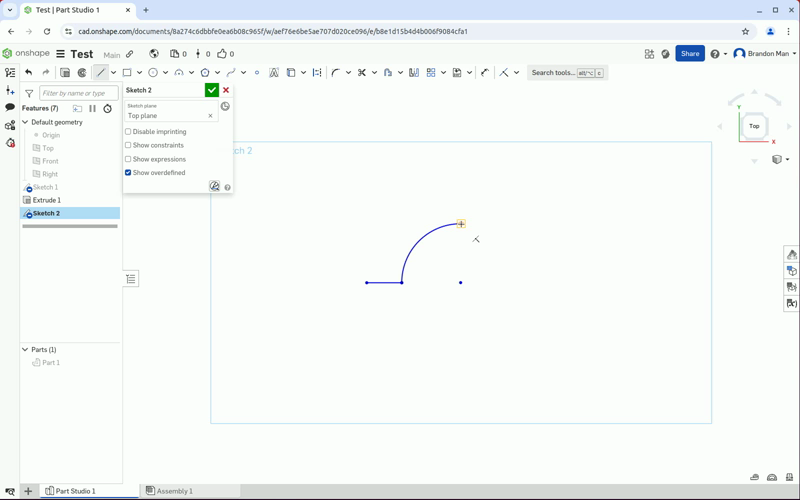
click(461, 223)
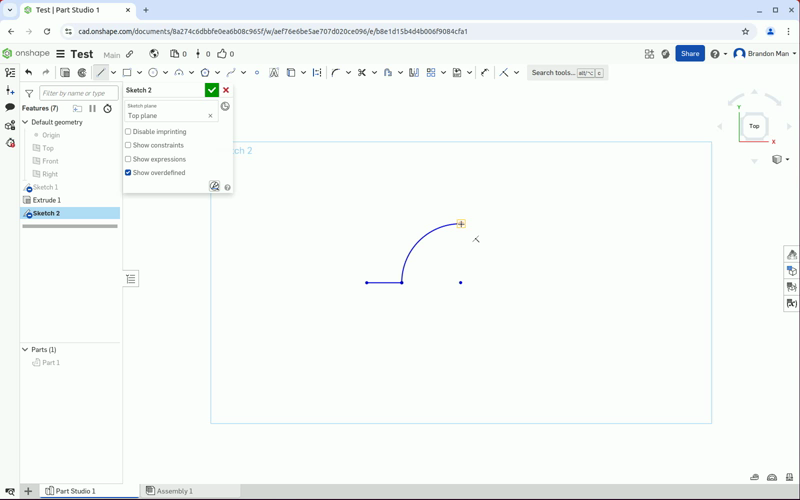
key_down(shift)
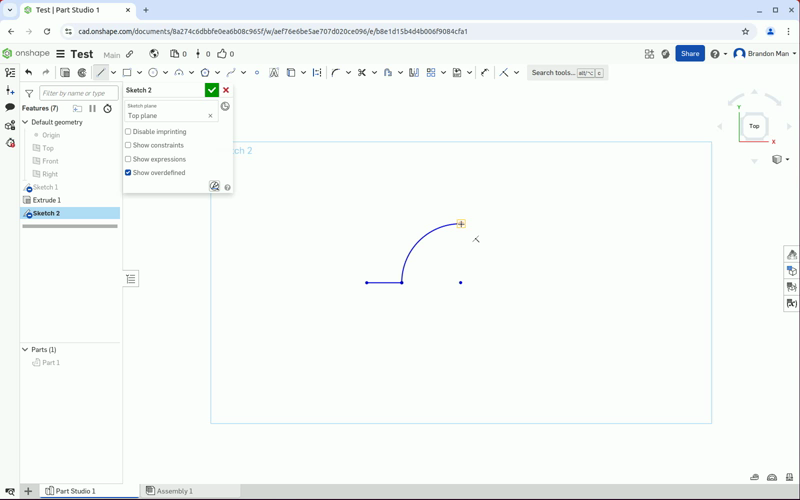
mouse_move(491, 223)
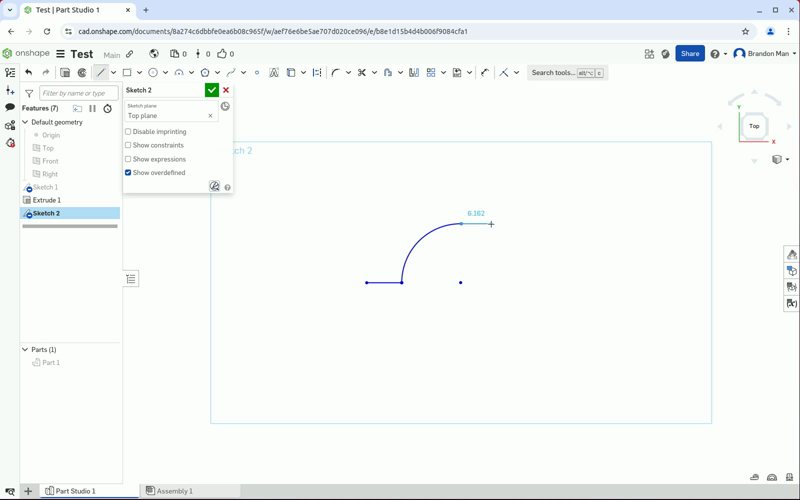
mouse_move(461, 189)
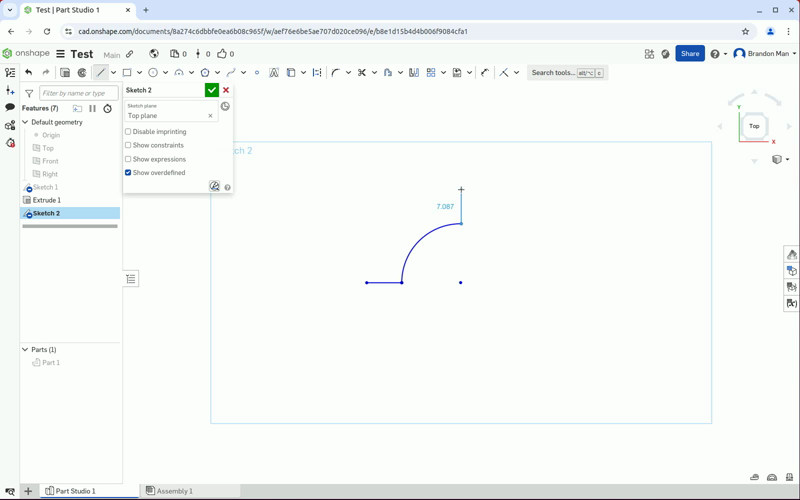
click(461, 189)
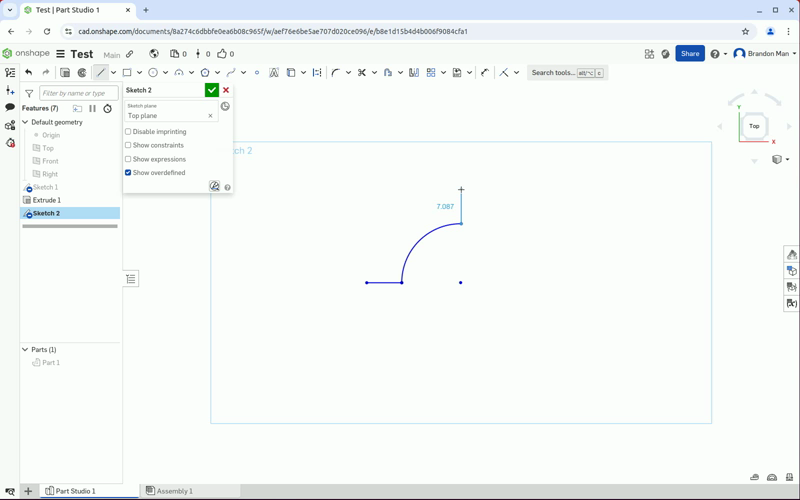
key_up(shift)
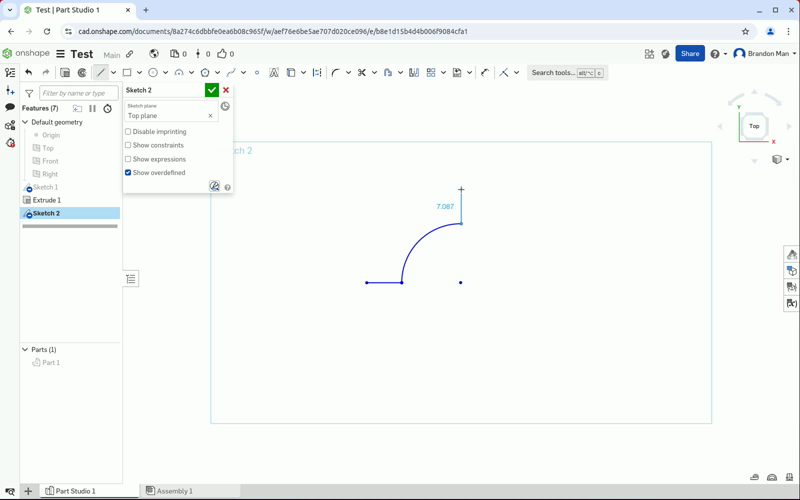
key(esc)
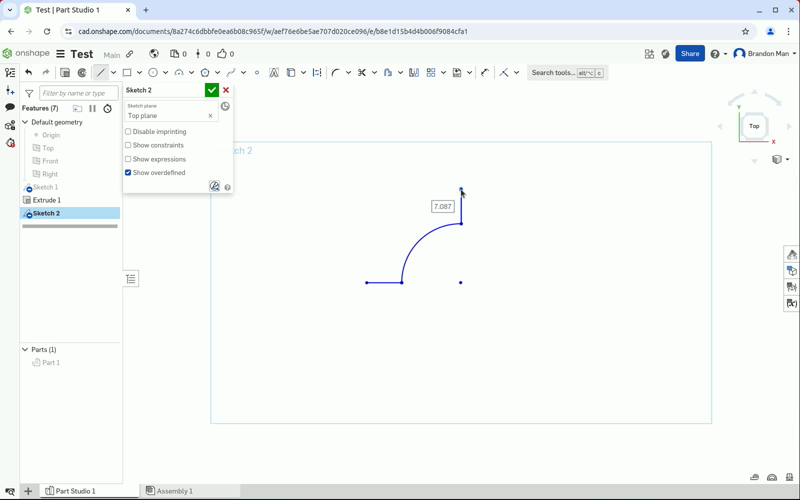
key(a)
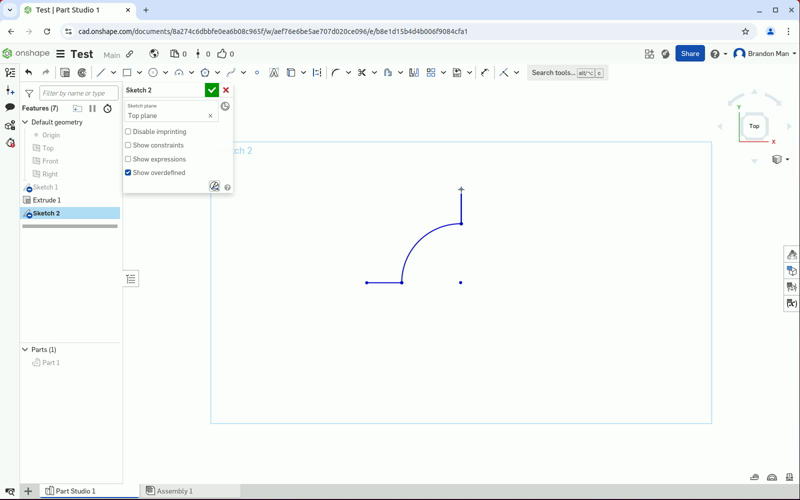
mouse_move(461, 189)
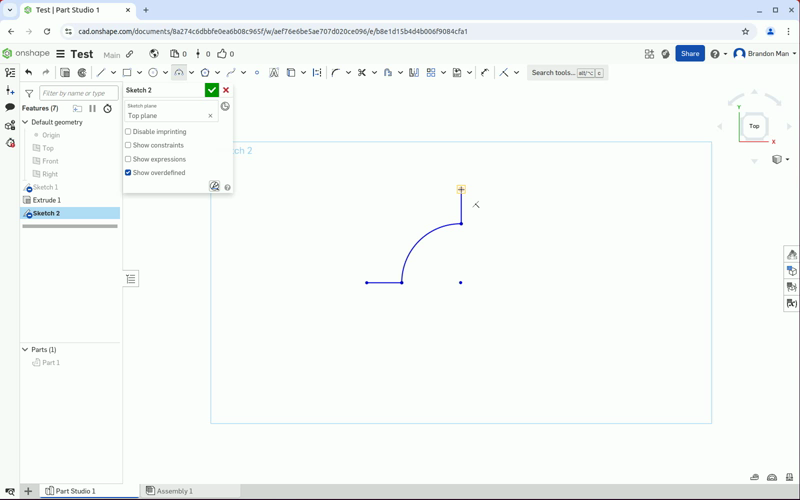
click(461, 189)
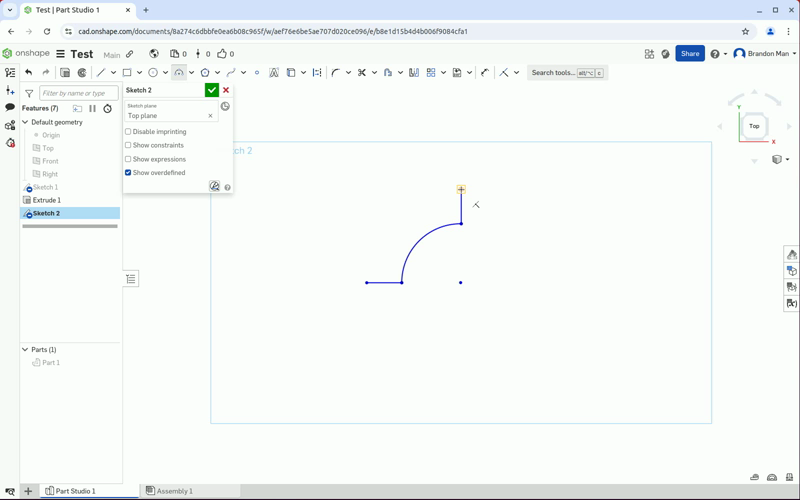
mouse_move(366, 282)
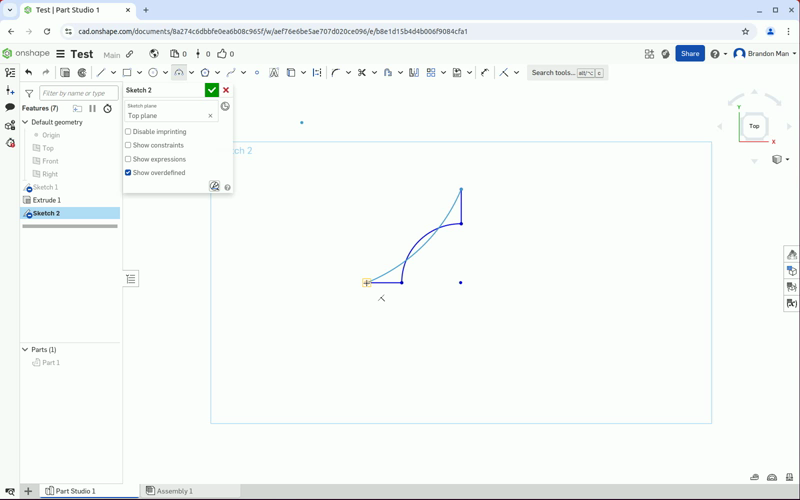
click(366, 282)
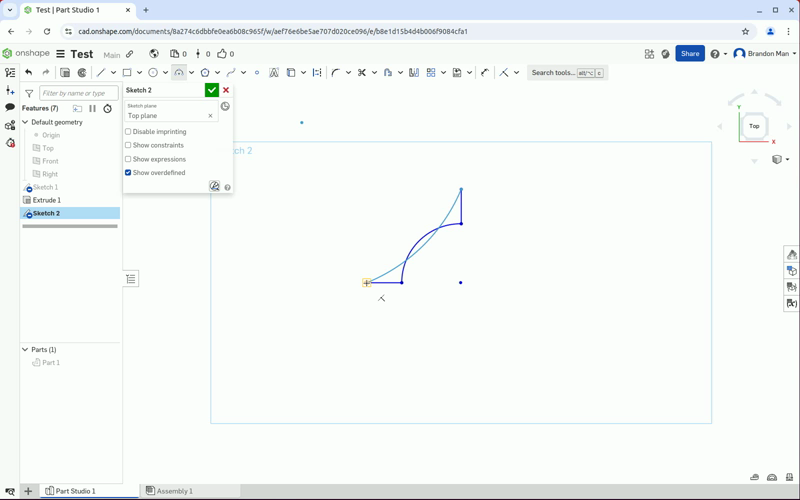
key_down(shift)
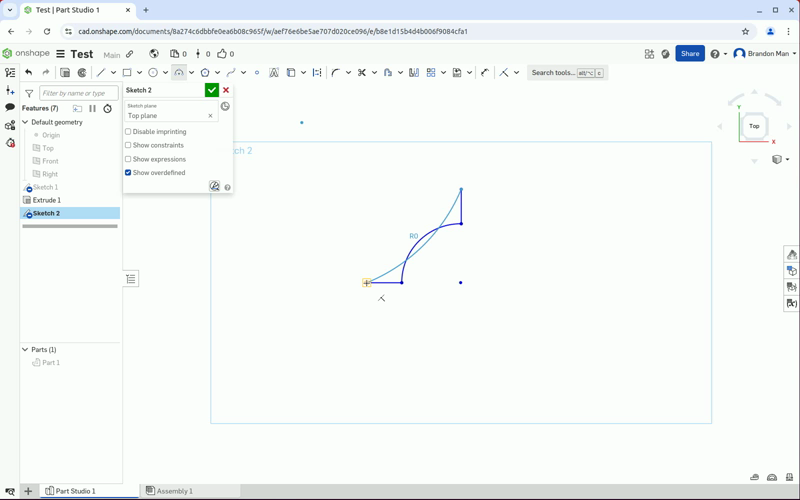
mouse_move(394, 216)
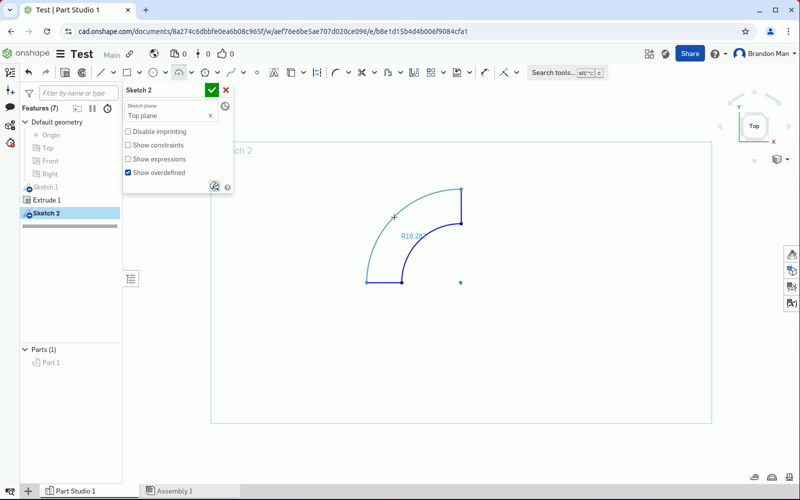
click(394, 216)
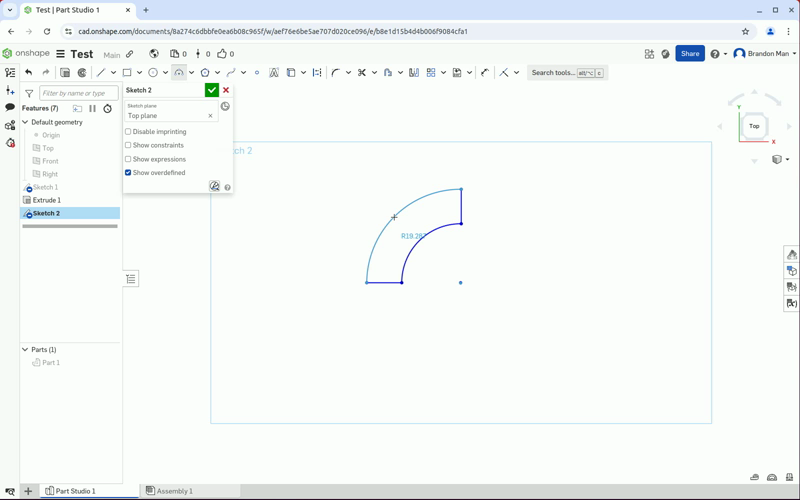
key_up(shift)
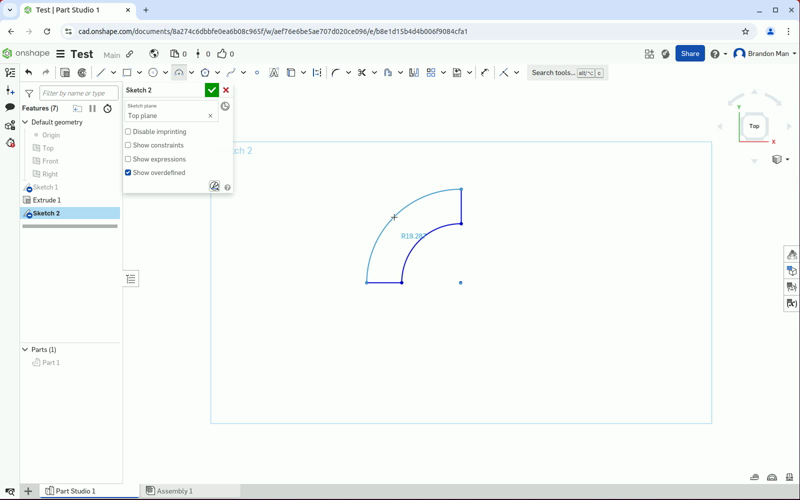
key(esc)
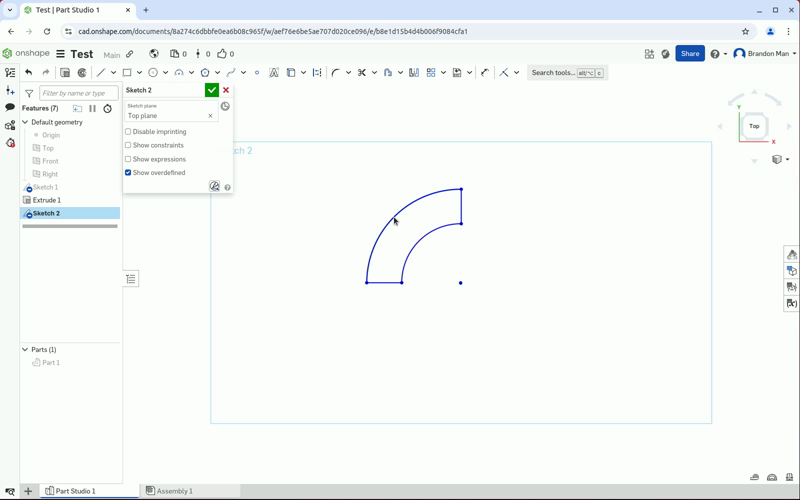
mouse_move(397, 259)
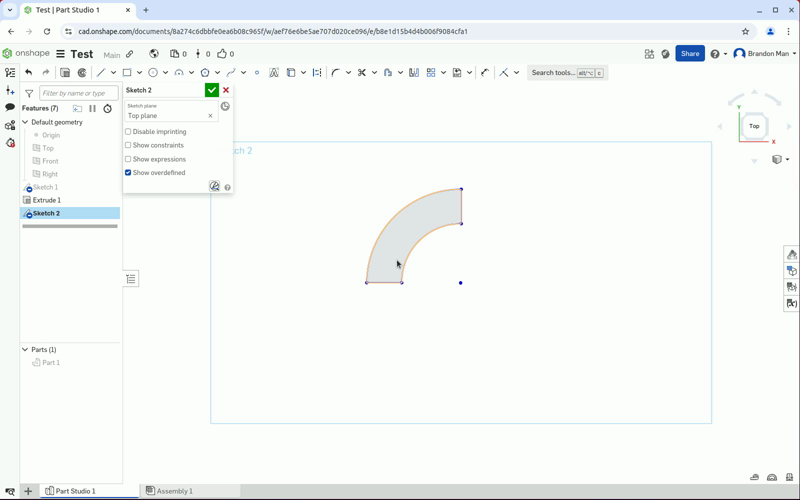
click(397, 259)
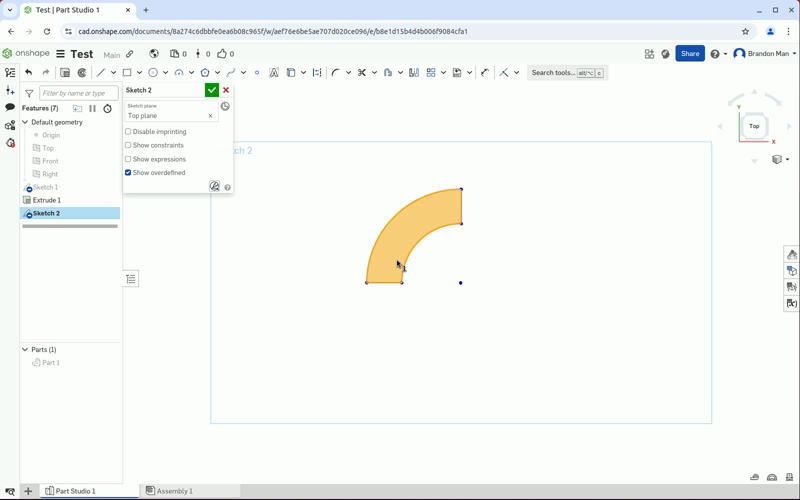
mouse_move(73, 352)
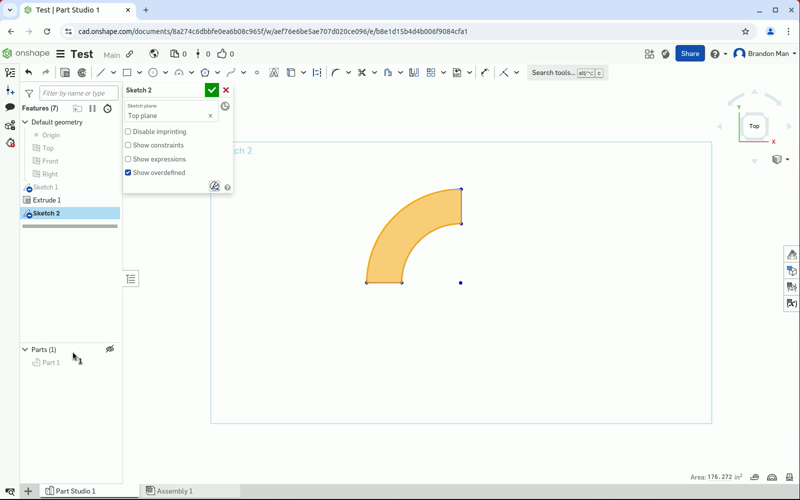
key(shift+y)
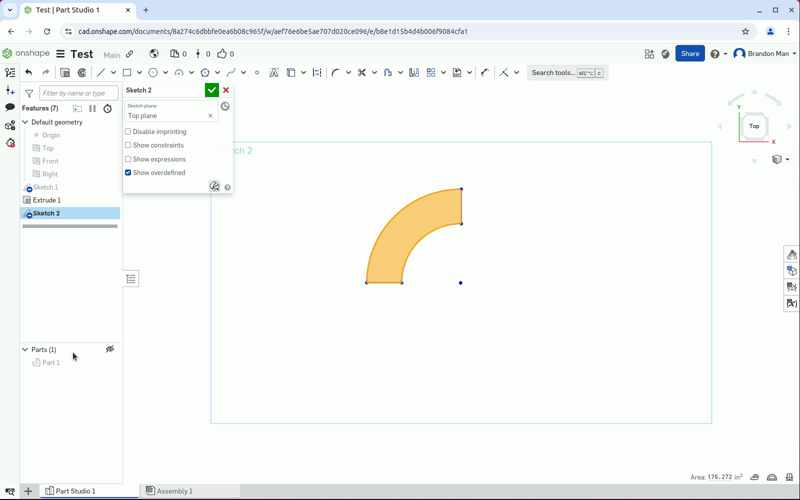
key(shift+e)
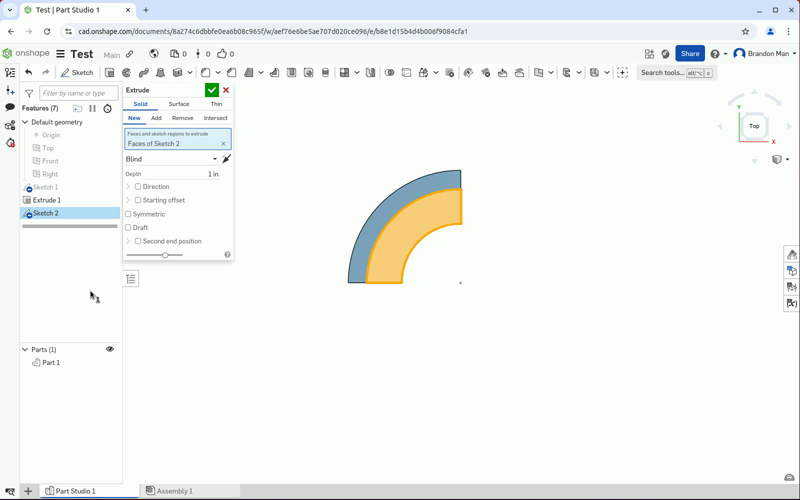
mouse_move(143, 106)
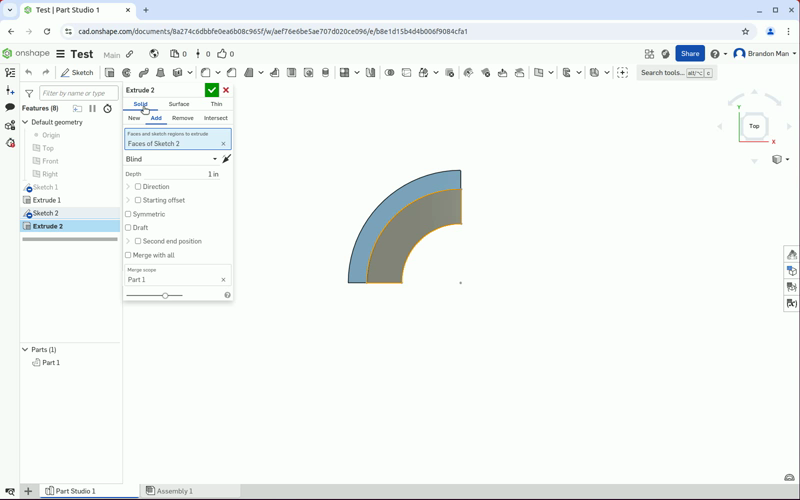
click(143, 106)
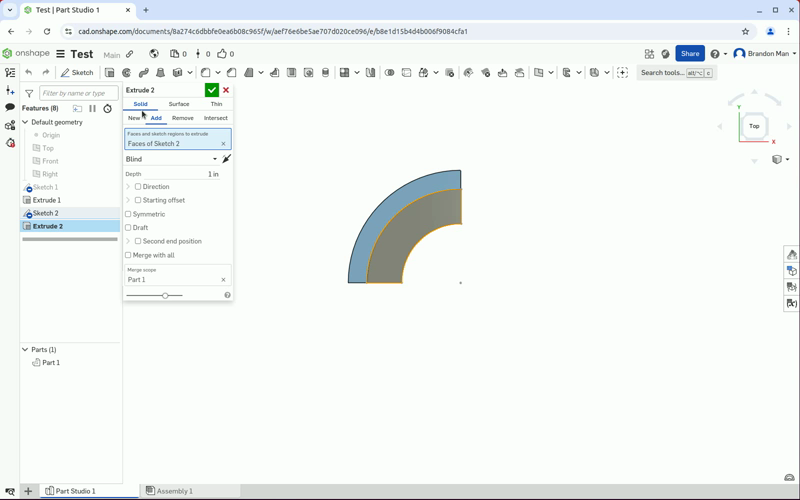
mouse_move(137, 120)
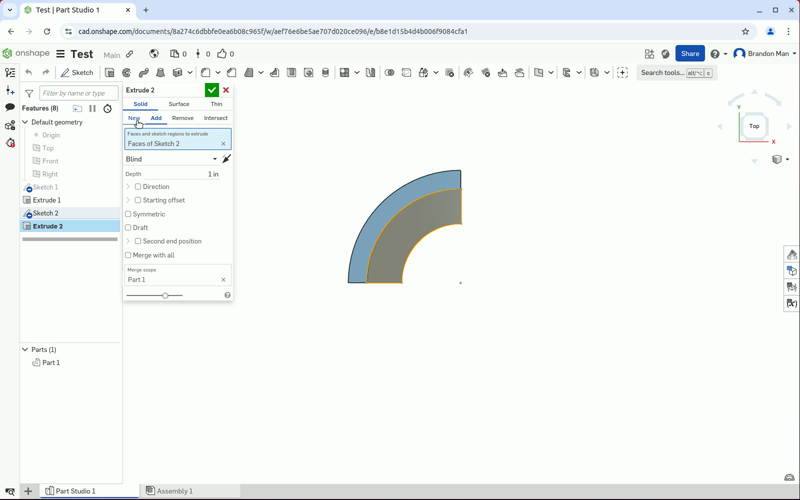
click(137, 120)
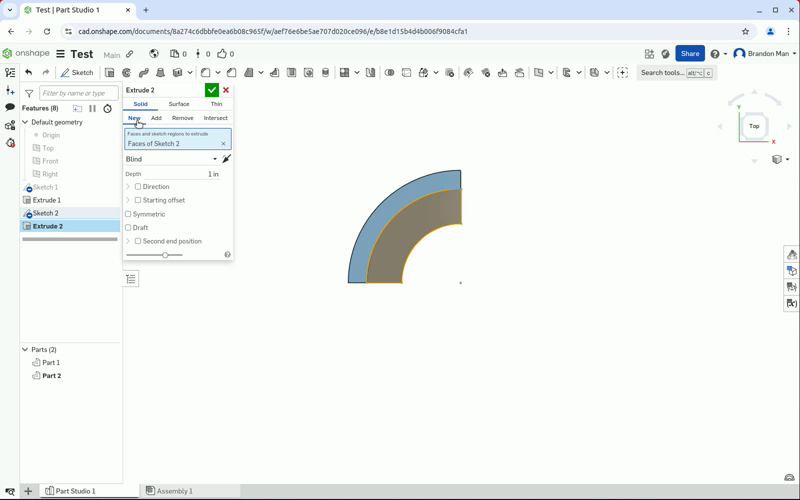
key(tab, 4)
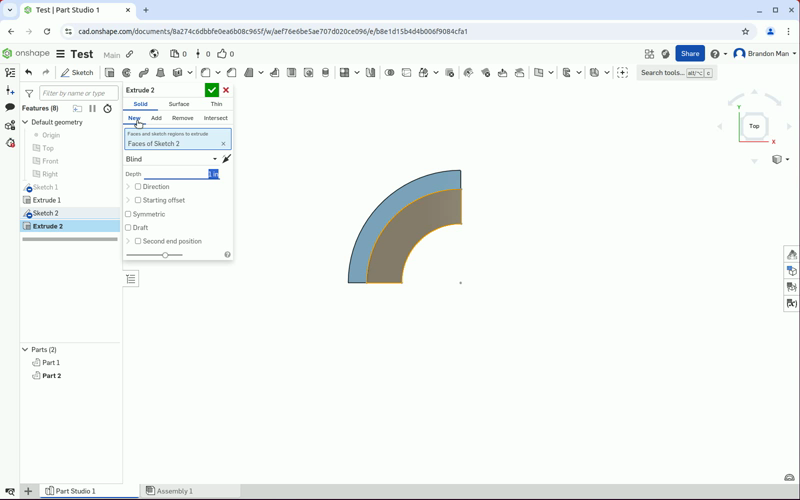
text(11.554)
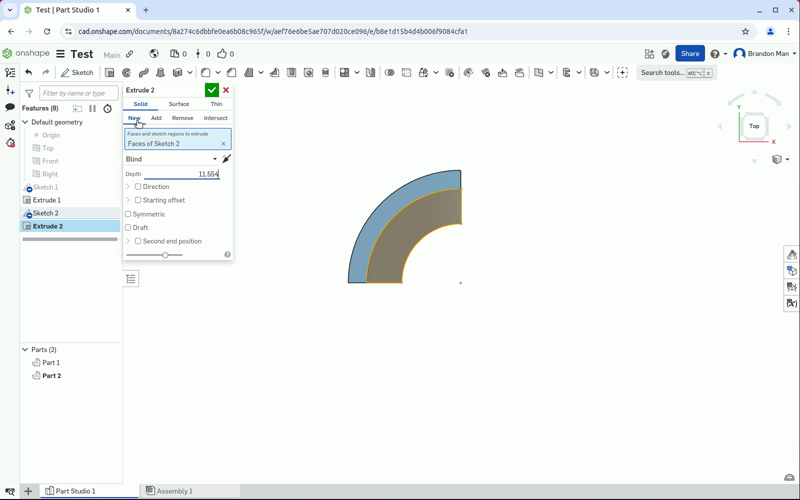
key(enter)
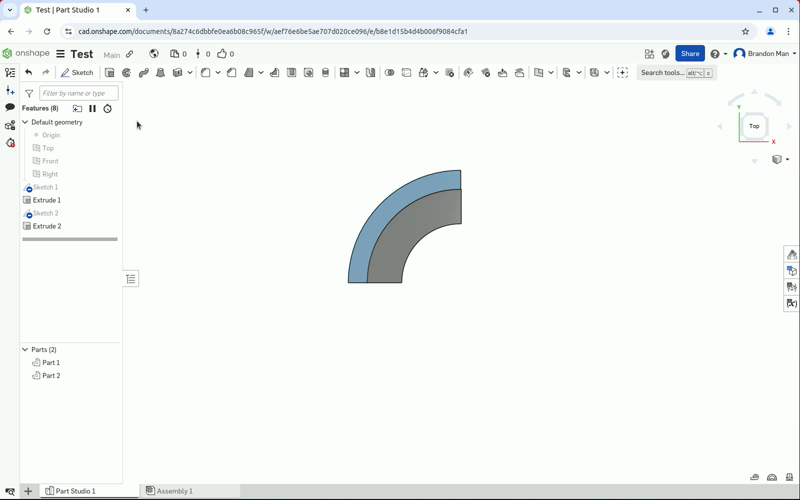
key(shift+h)
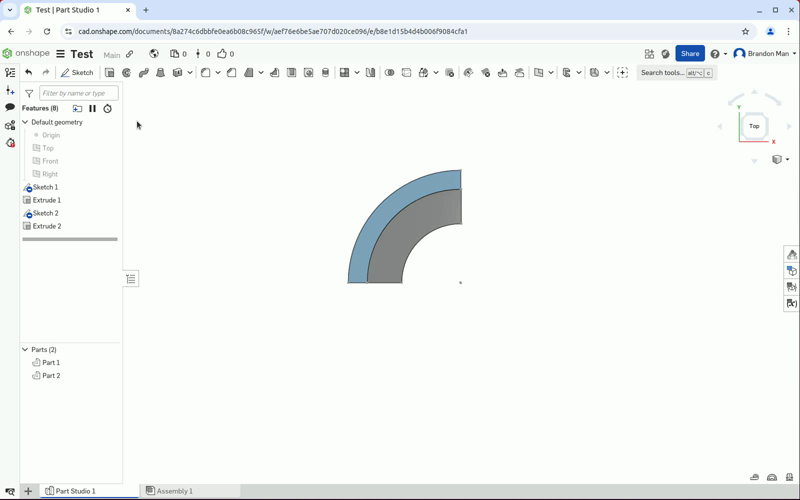
key(shift+h)
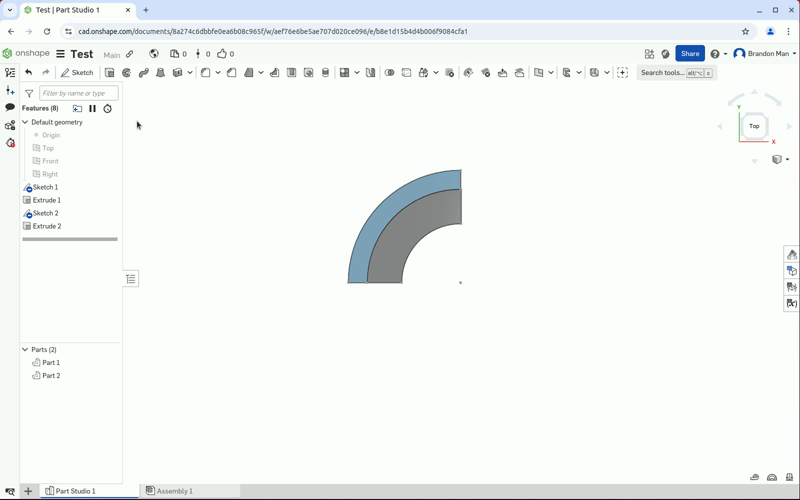
key(shift+7)
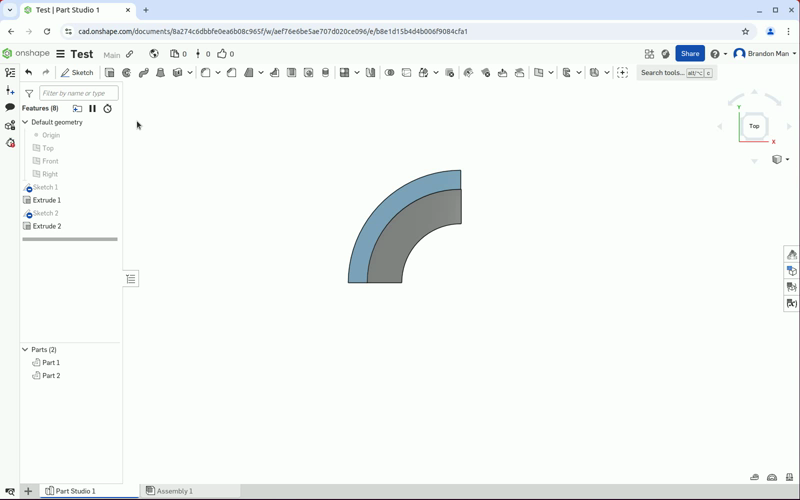
key(up, 3)
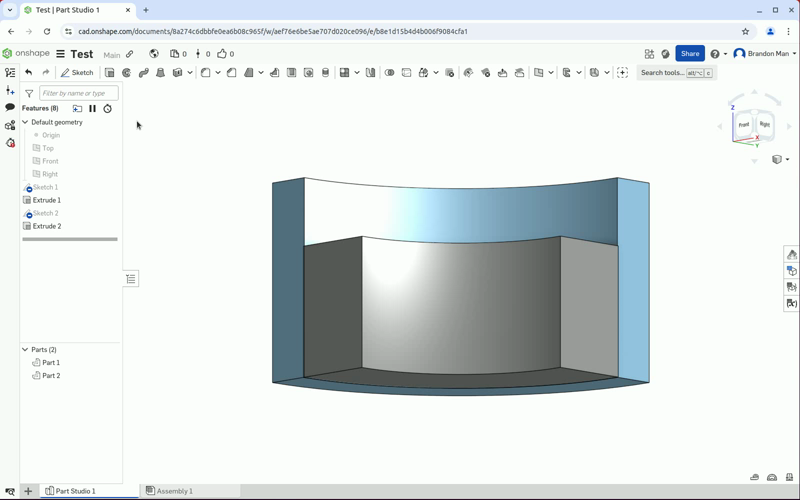
key(left, 3)
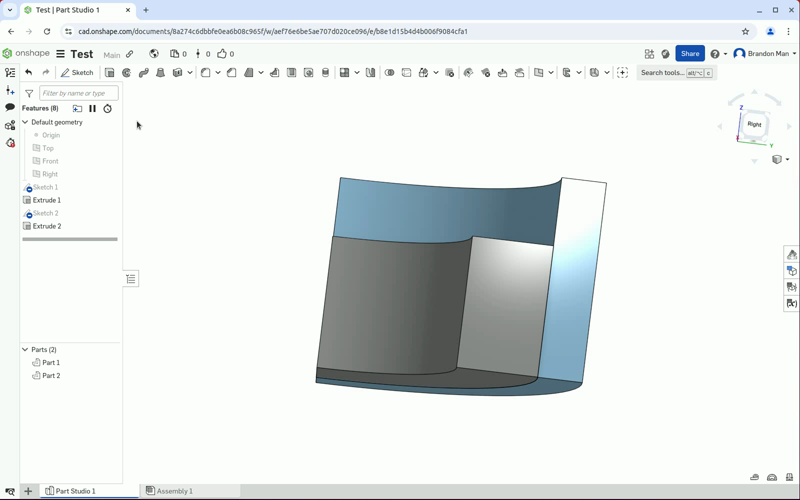
key(right, 3)
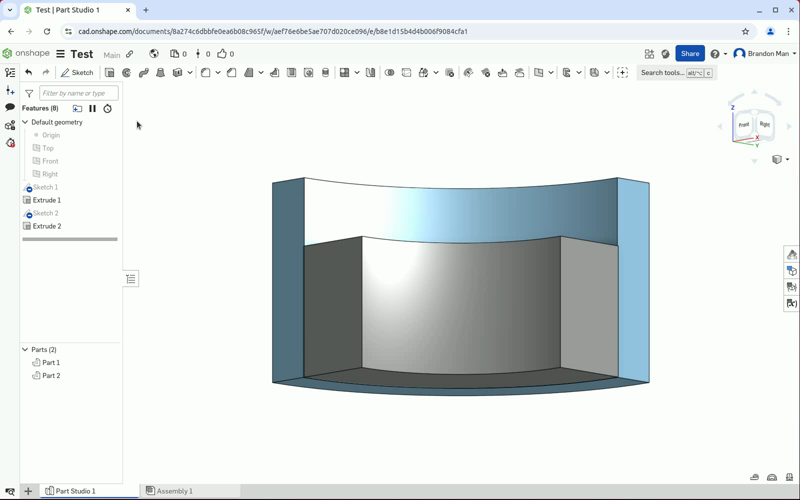
key(down, 3)
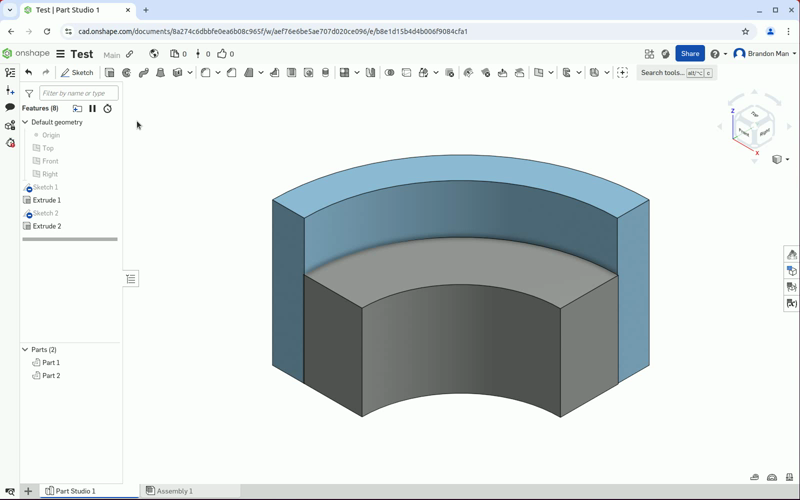
mouse_move(73, 189)
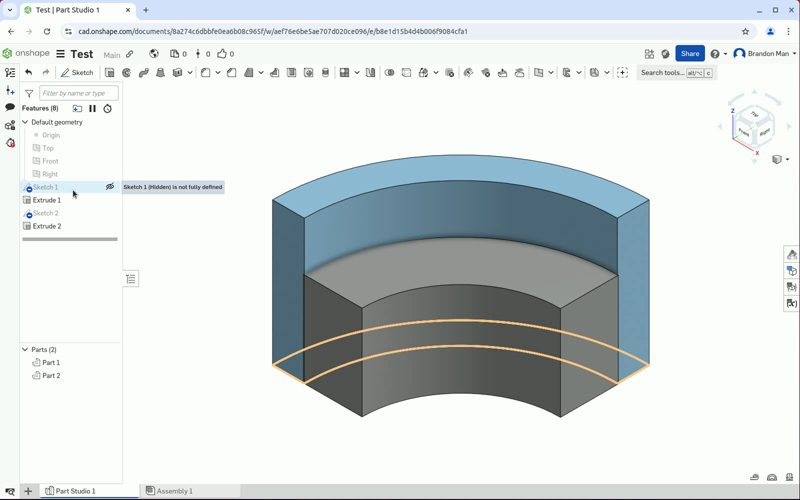
click(73, 189)